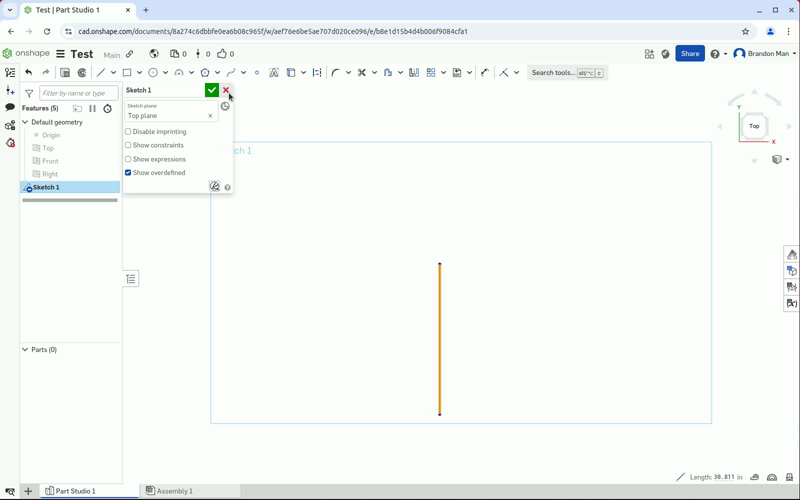
key(shift+h)
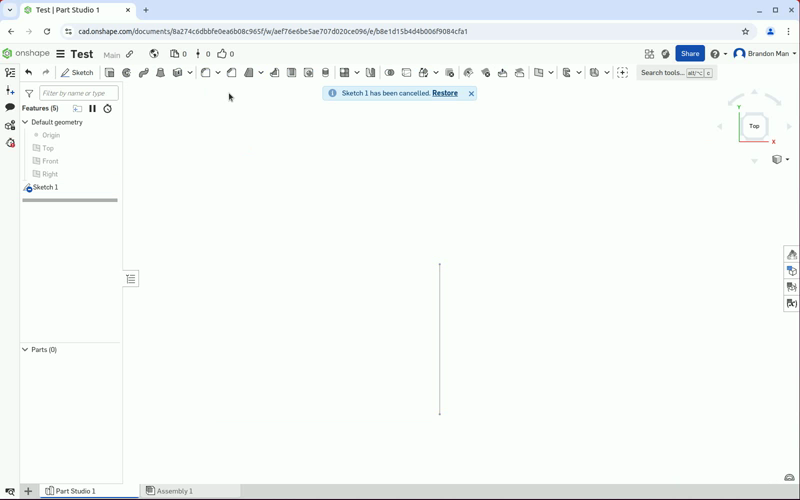
key(shift+s)
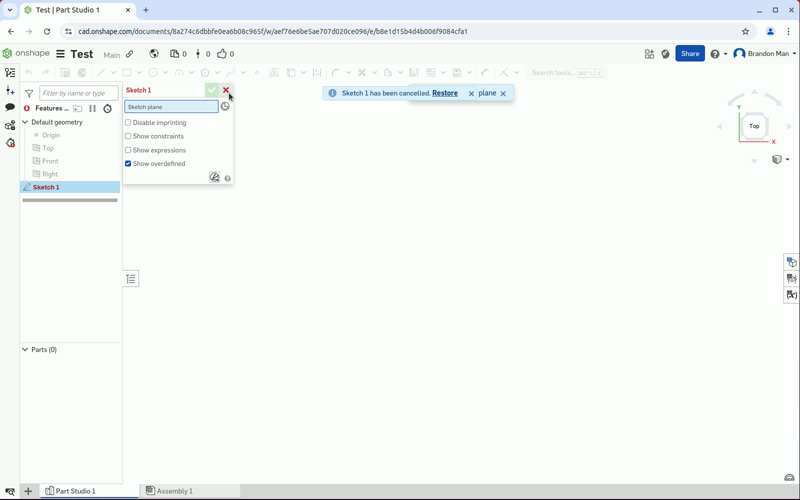
mouse_move(73, 150)
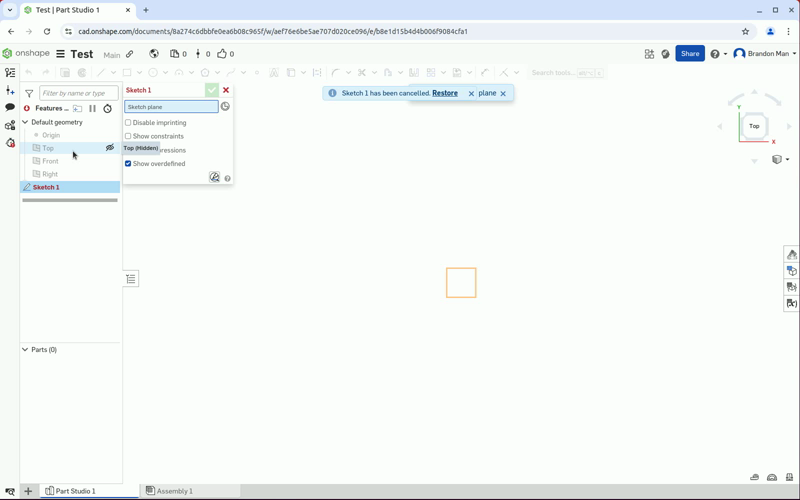
click(73, 150)
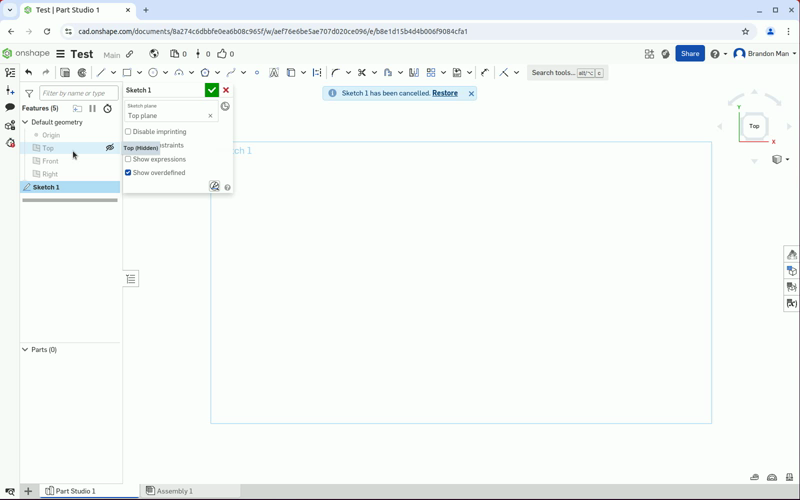
mouse_move(73, 352)
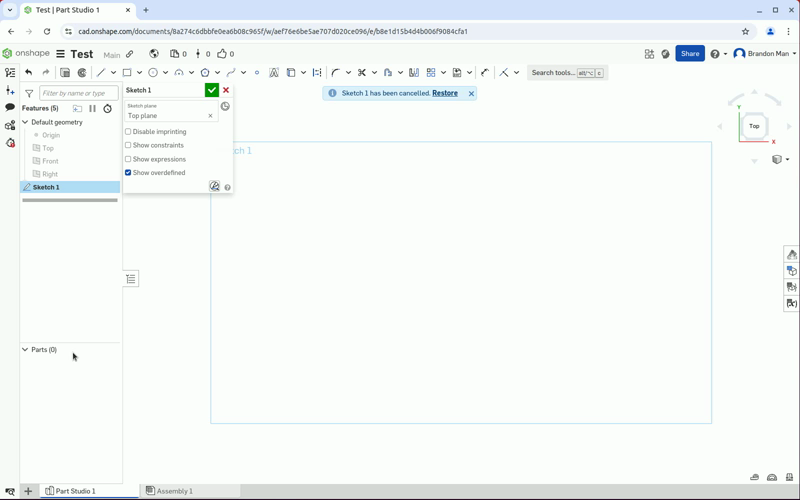
key(y)
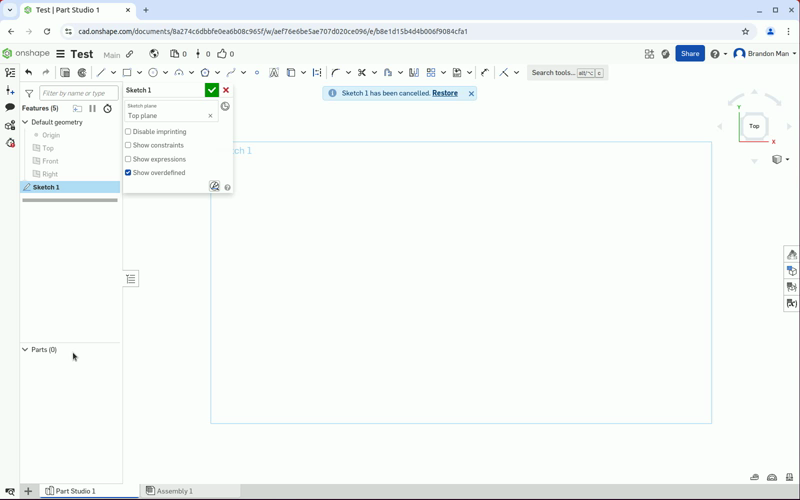
key(l)
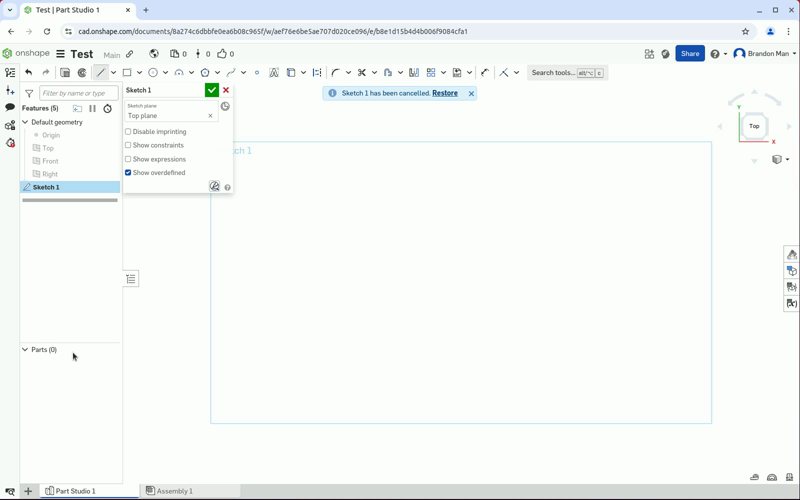
key_down(shift)
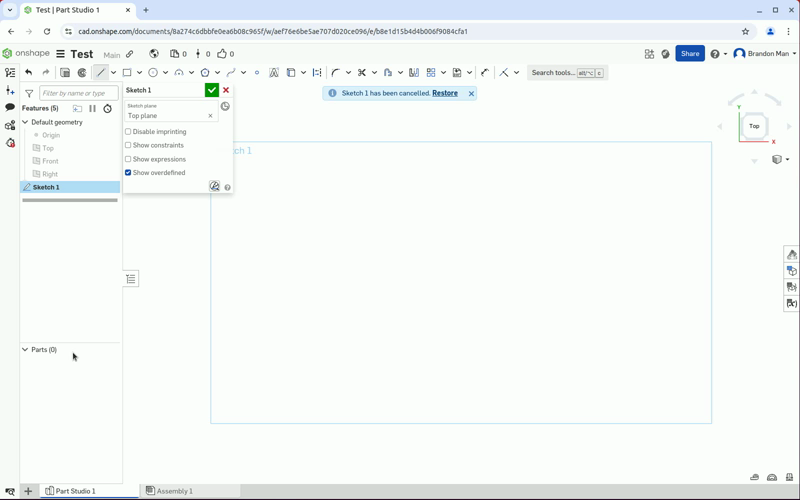
mouse_move(479, 320)
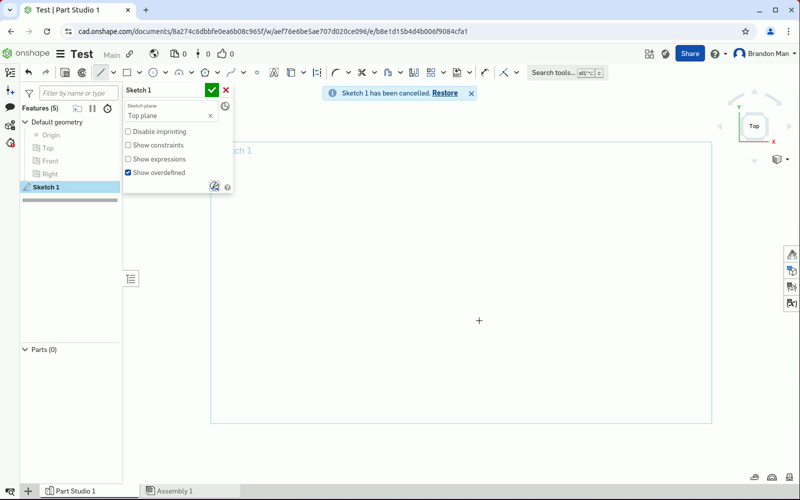
click(479, 320)
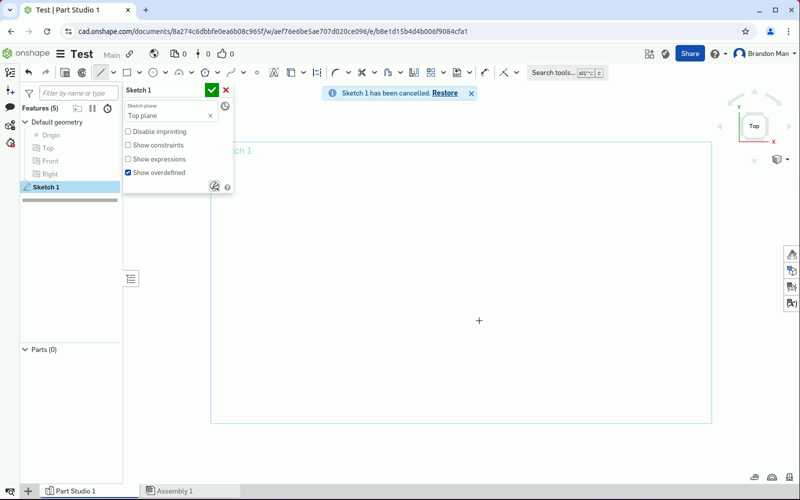
key_up(shift)
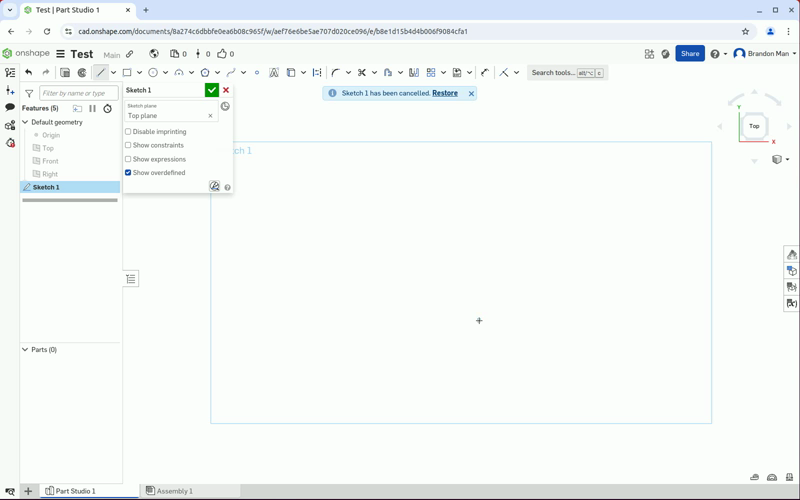
key_down(shift)
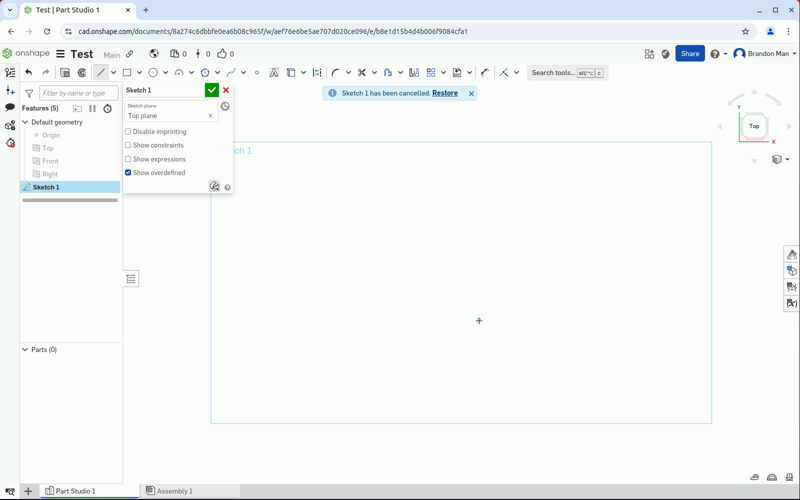
mouse_move(554, 320)
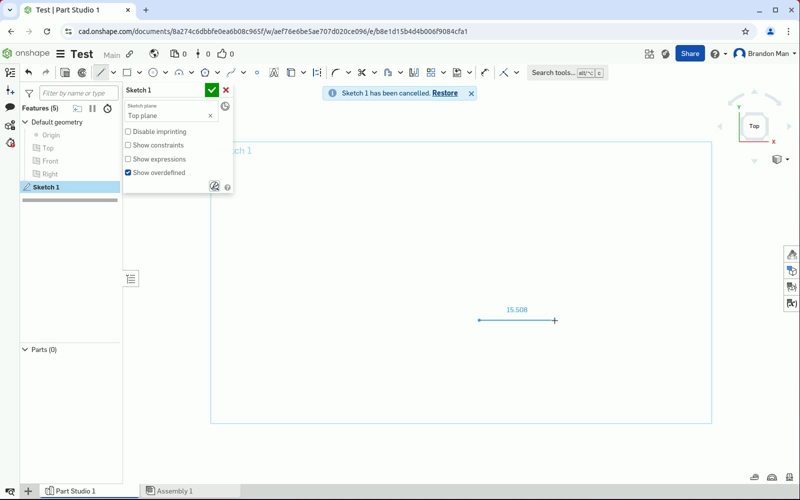
click(554, 320)
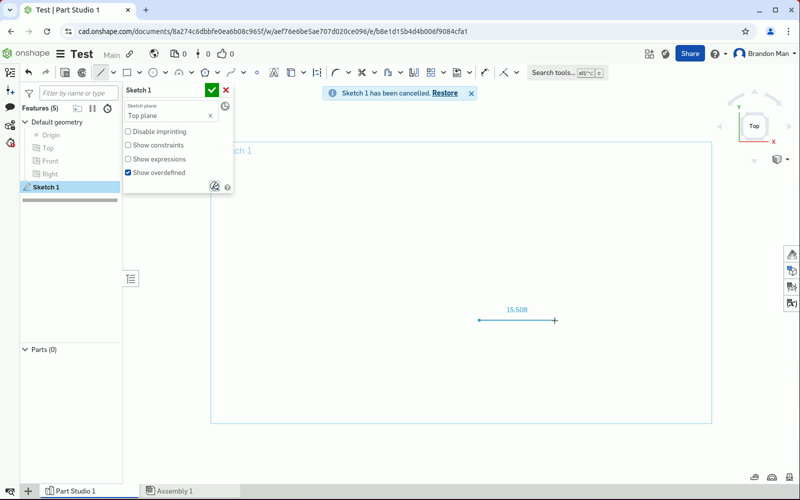
key_up(shift)
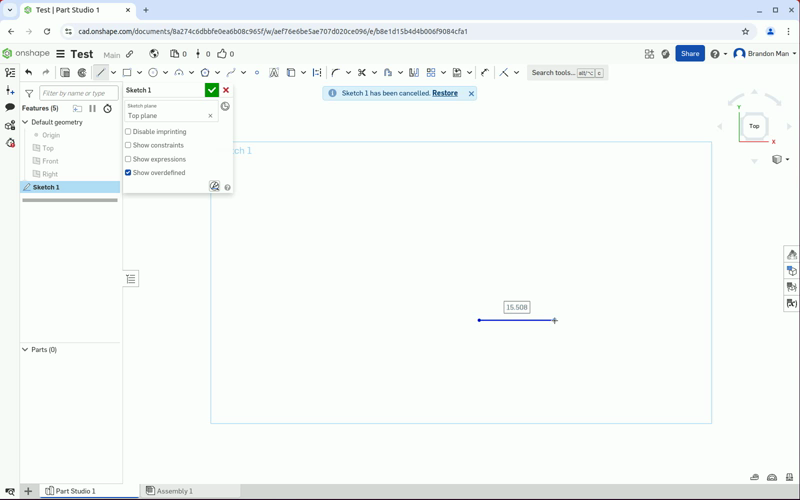
key(esc)
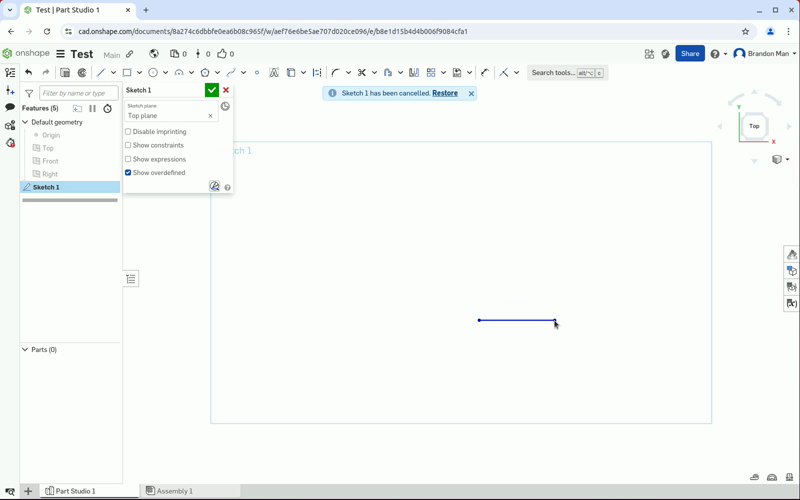
key(a)
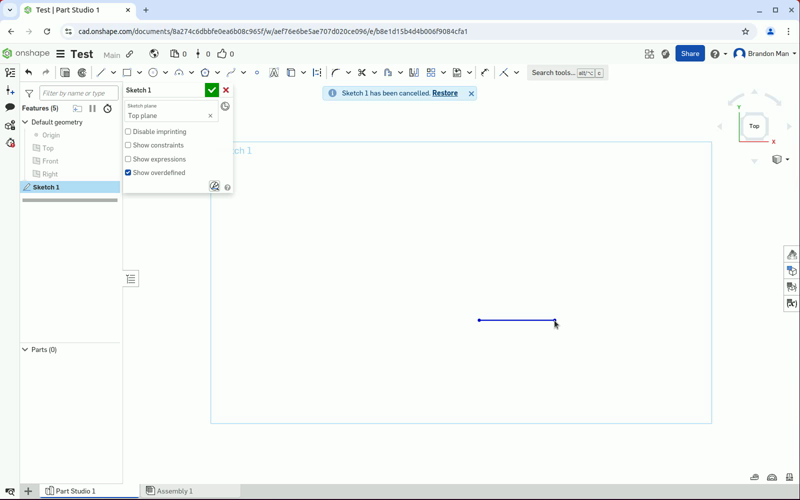
mouse_move(554, 320)
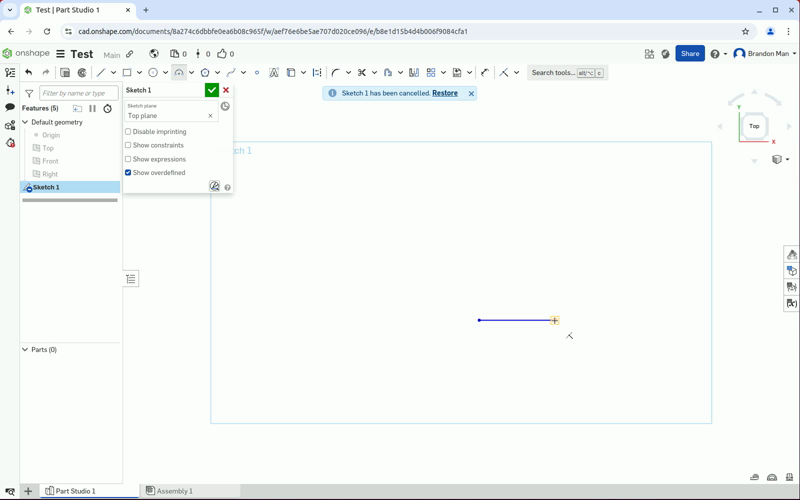
click(554, 320)
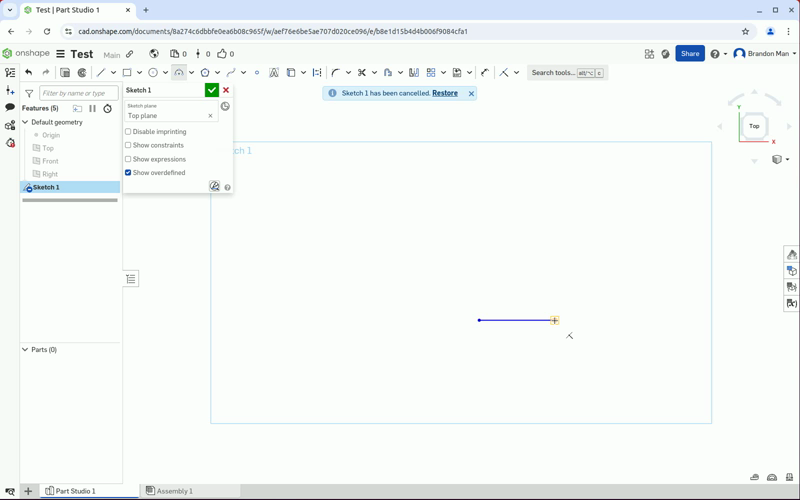
key_down(shift)
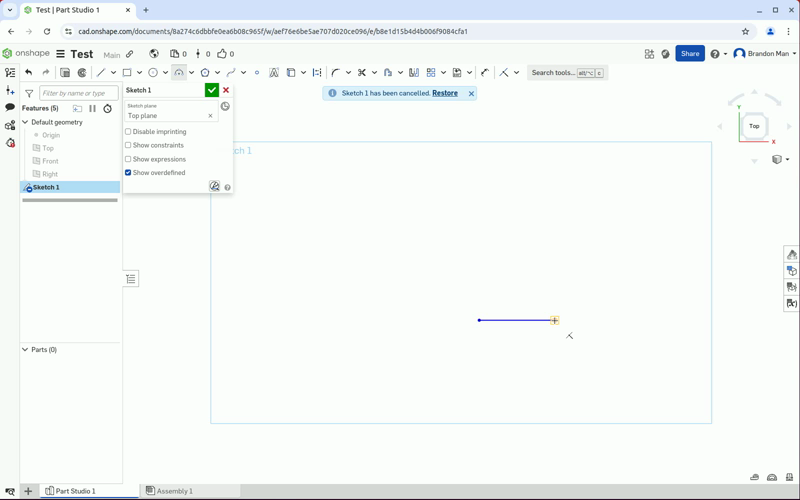
mouse_move(554, 282)
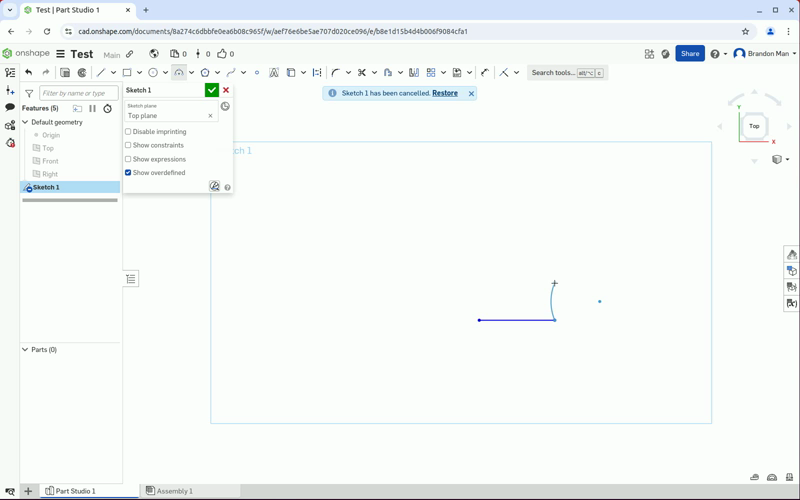
click(554, 282)
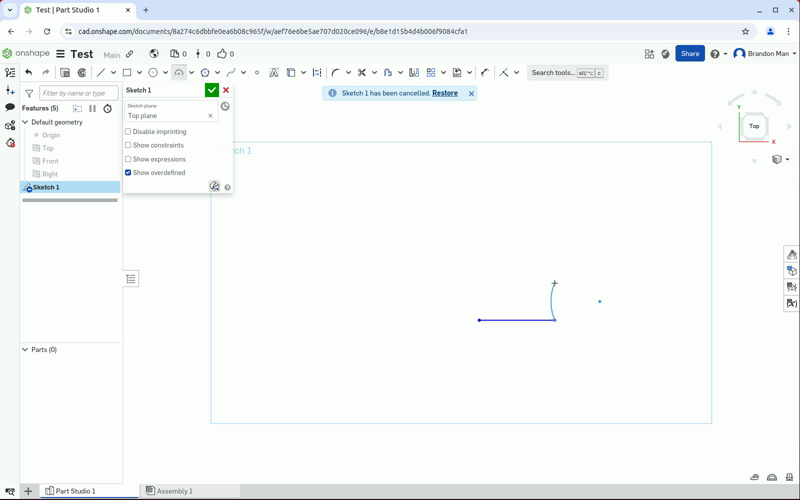
mouse_move(573, 301)
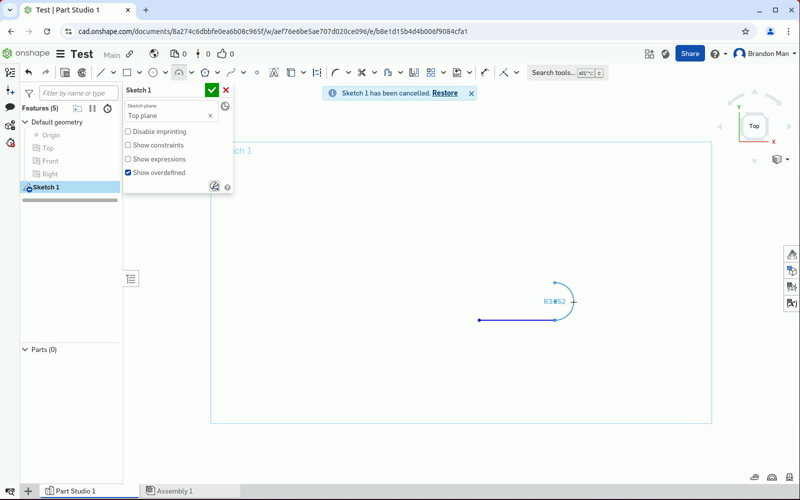
click(573, 301)
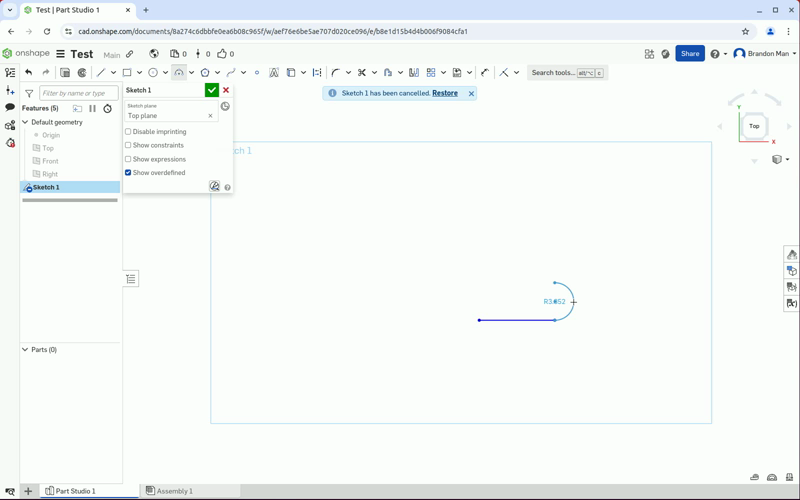
key_up(shift)
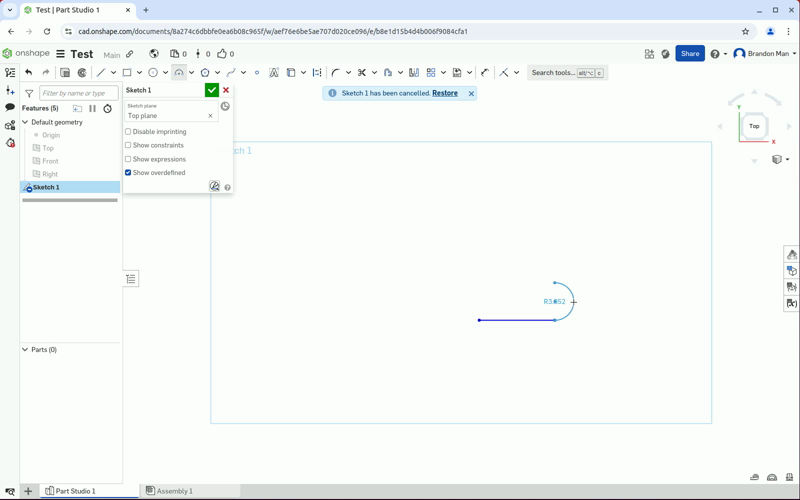
key(esc)
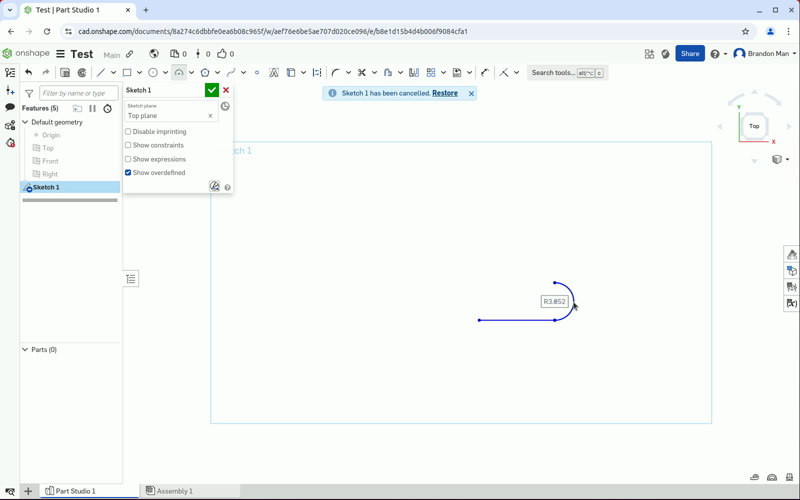
key(l)
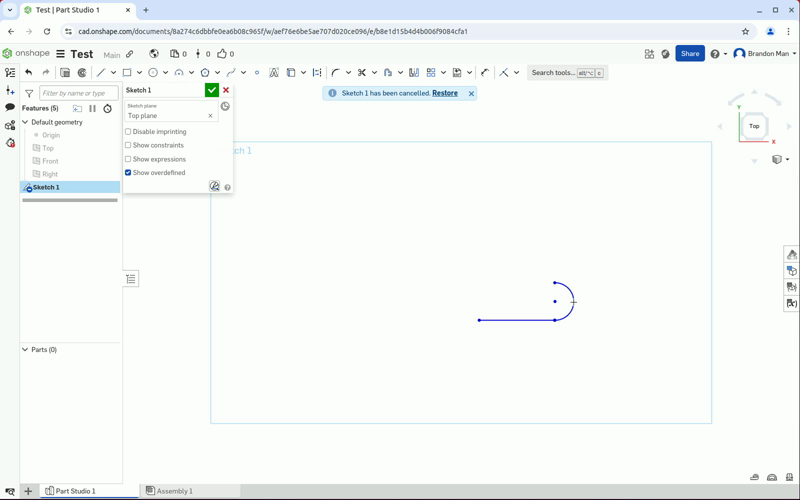
mouse_move(554, 282)
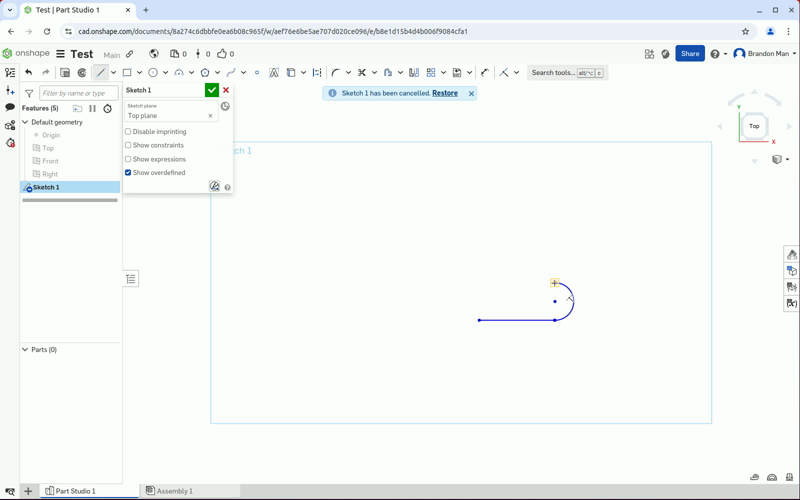
click(554, 282)
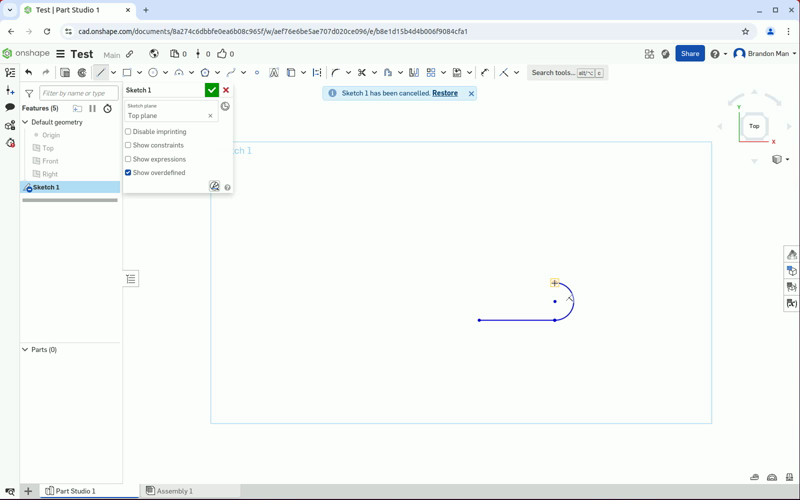
key_down(shift)
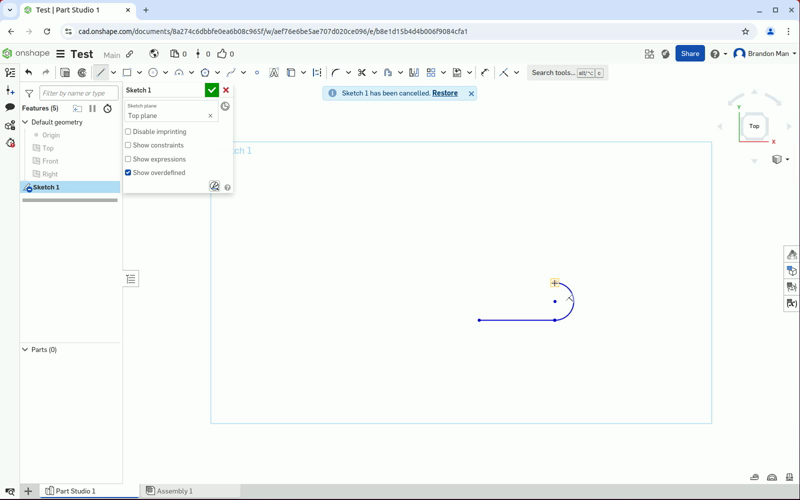
mouse_move(479, 282)
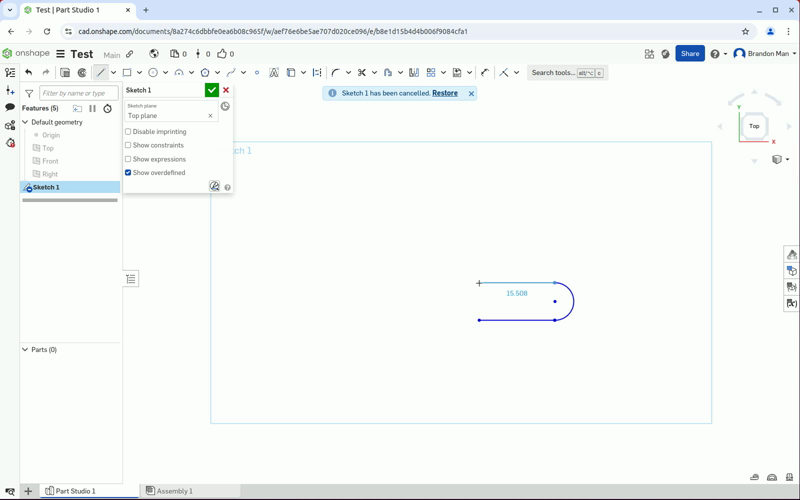
click(479, 282)
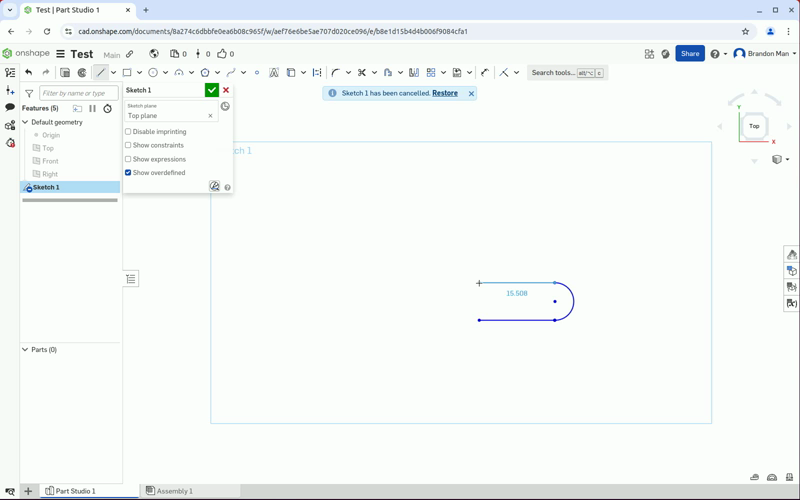
key_up(shift)
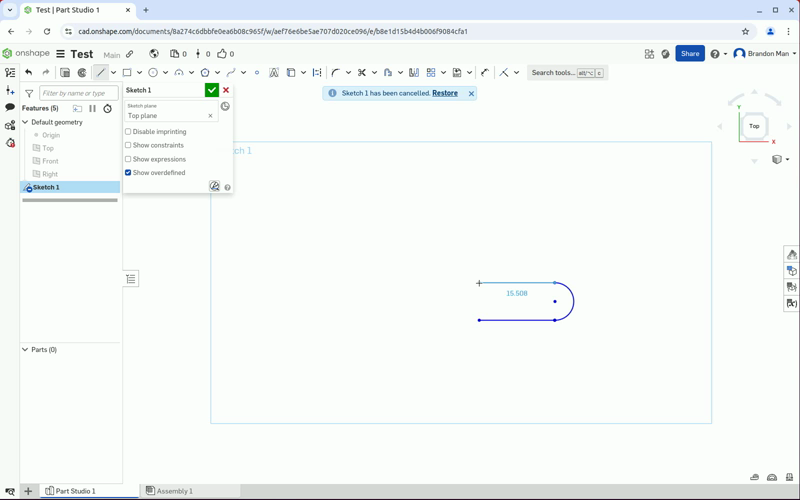
key(esc)
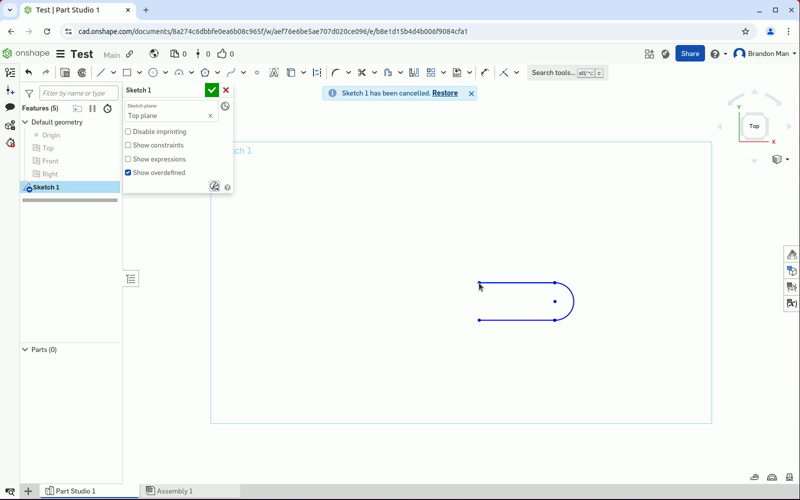
key(a)
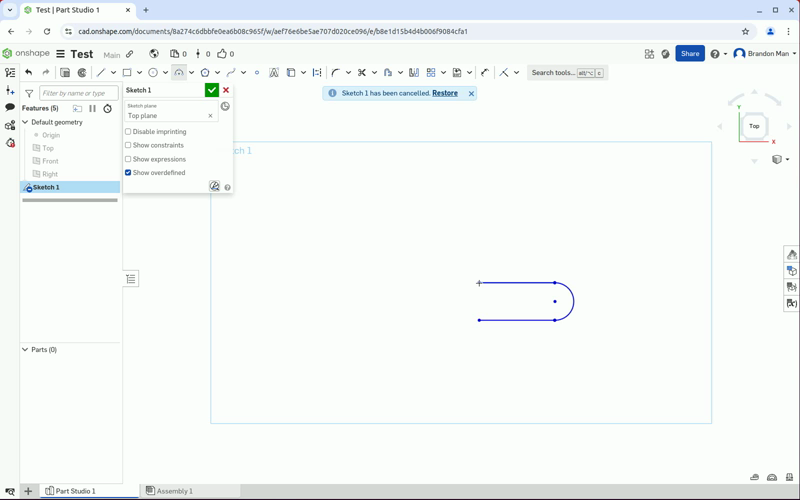
mouse_move(479, 282)
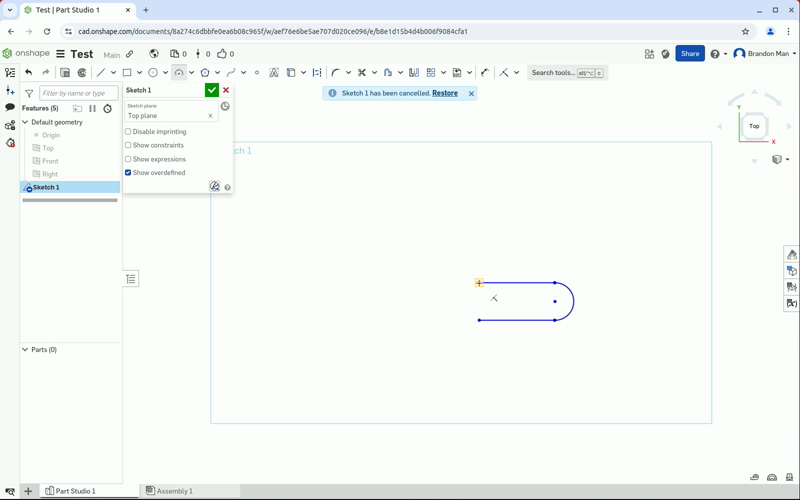
click(479, 282)
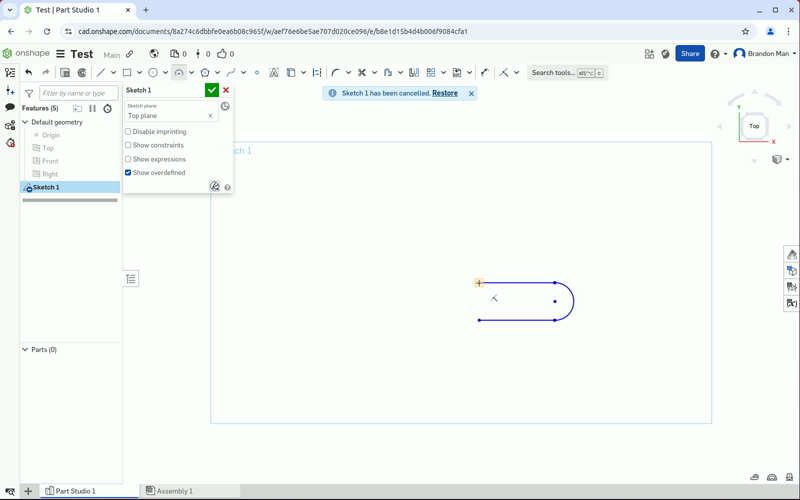
mouse_move(479, 320)
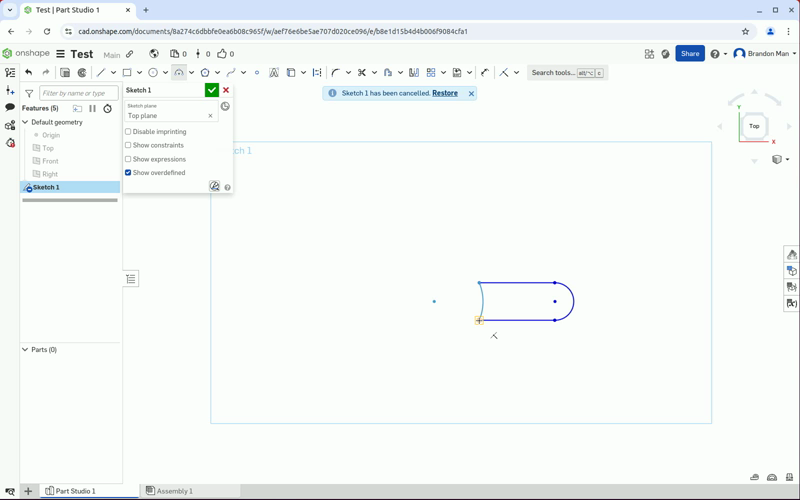
click(479, 320)
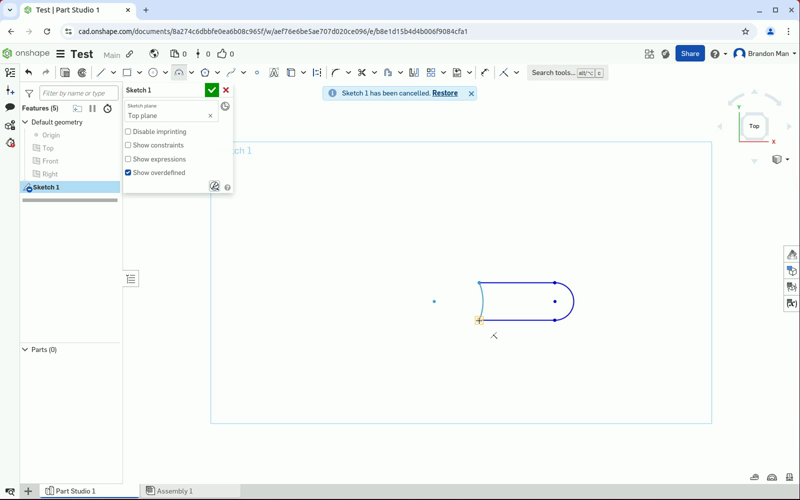
key_down(shift)
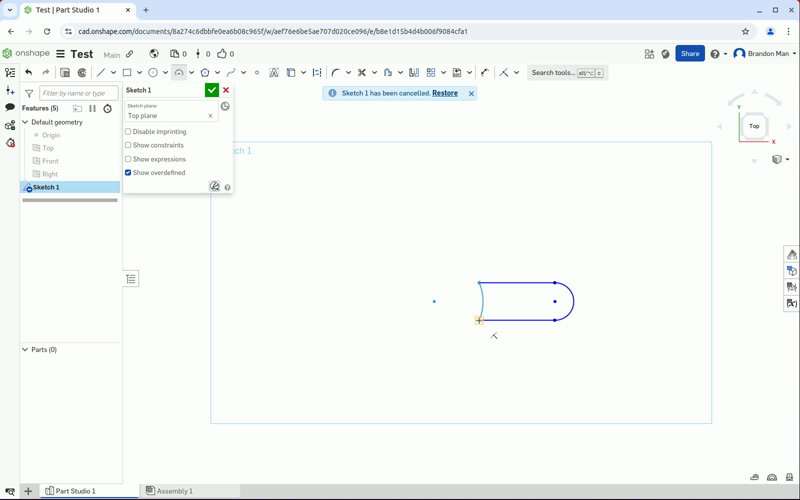
mouse_move(460, 301)
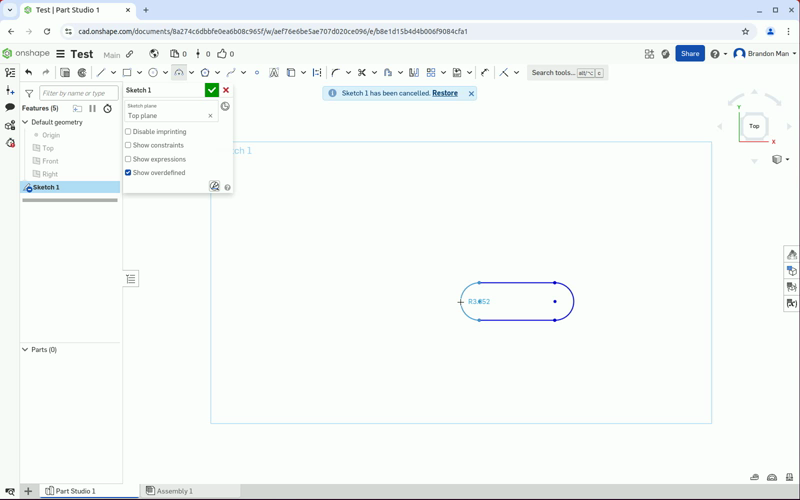
click(460, 301)
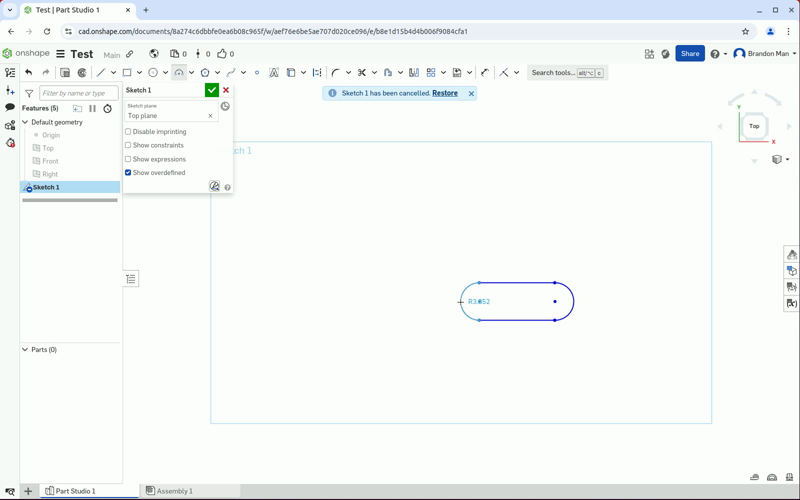
key_up(shift)
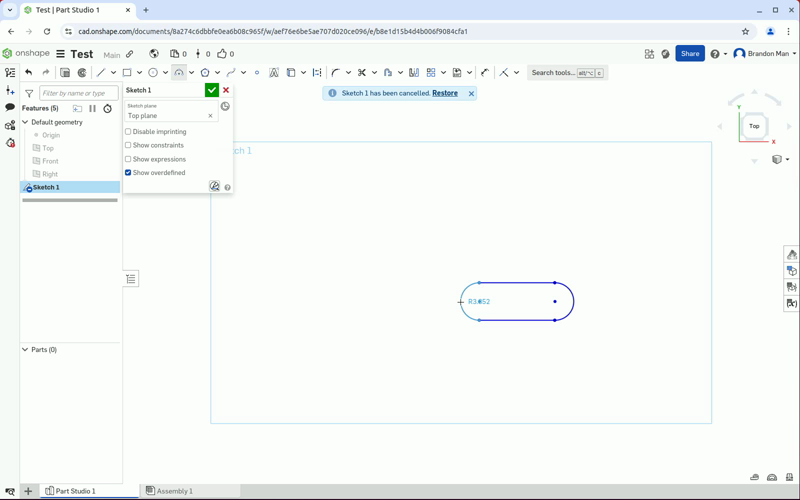
key(esc)
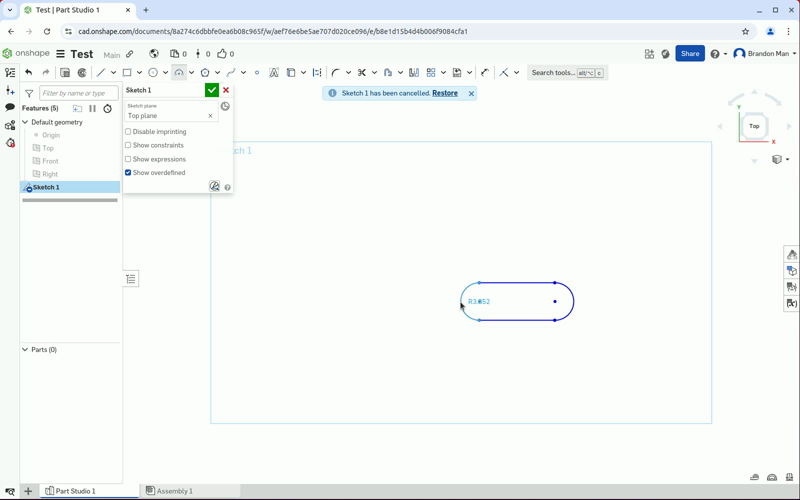
key(c)
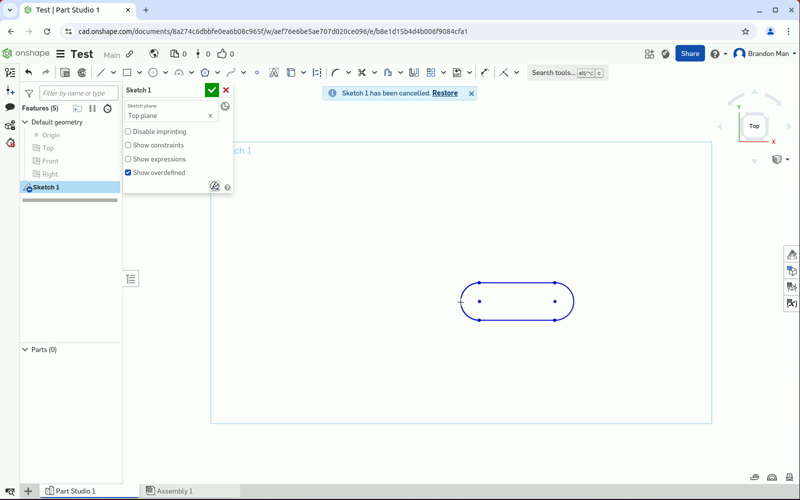
key_down(shift)
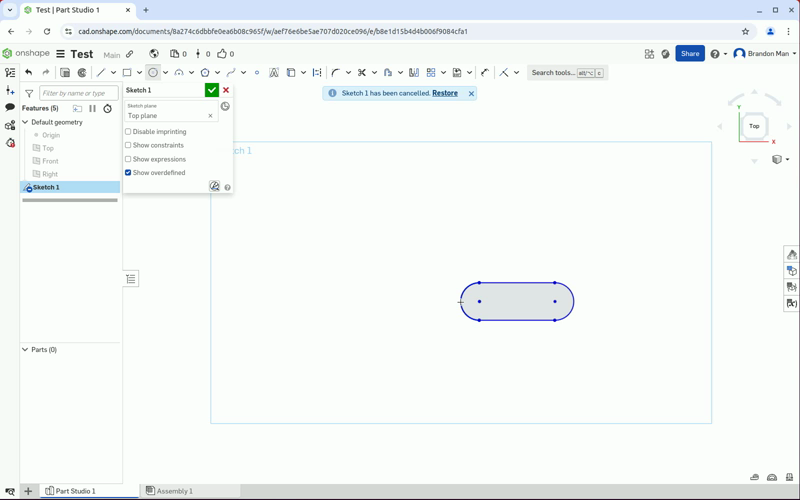
mouse_move(479, 301)
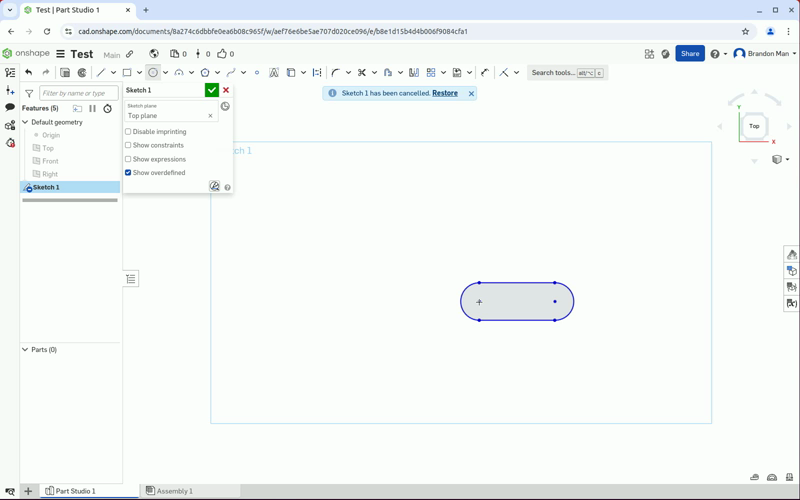
click(479, 301)
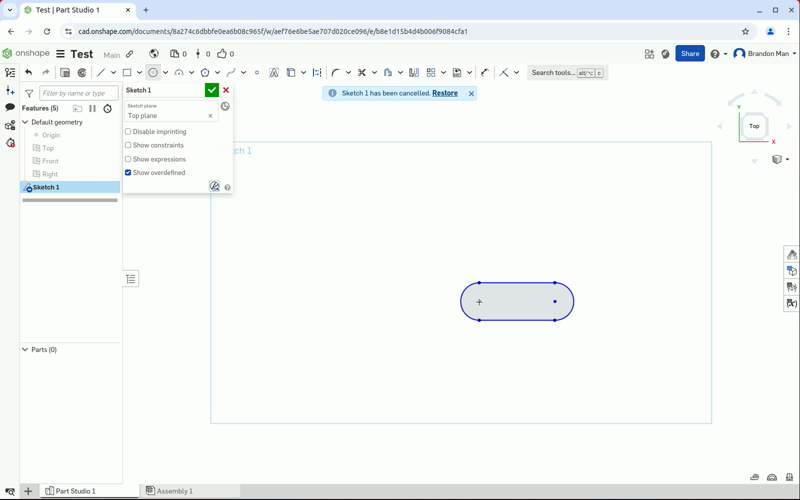
key_up(shift)
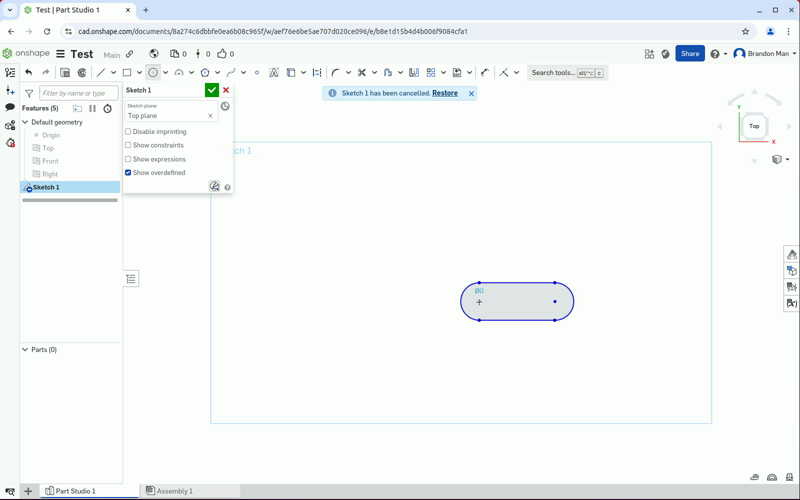
mouse_move(489, 301)
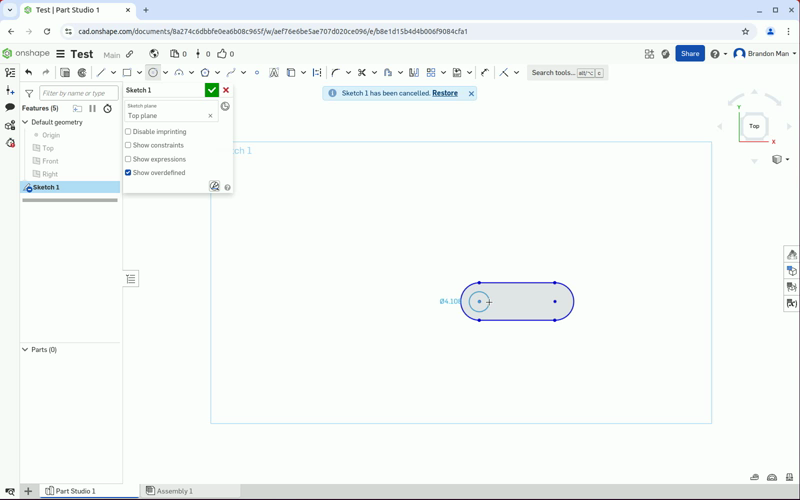
click(489, 301)
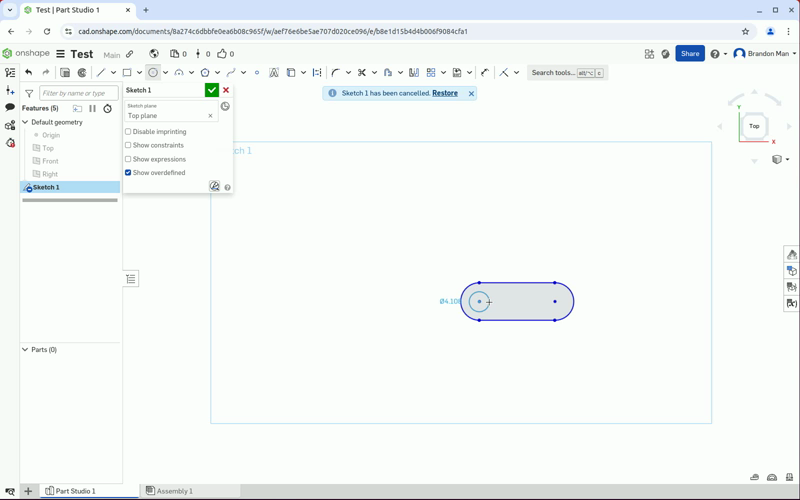
key(esc)
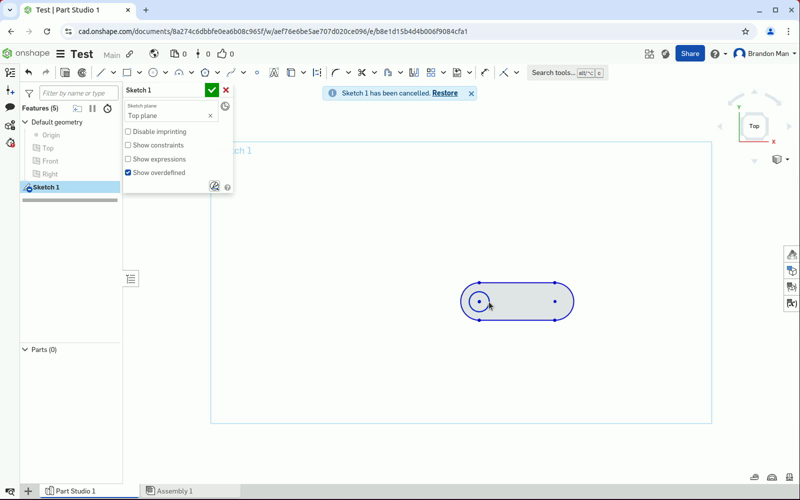
key(l)
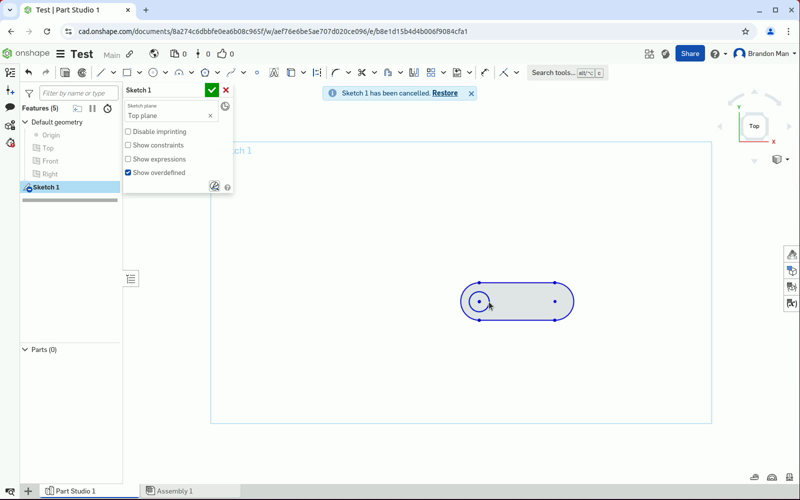
key_down(shift)
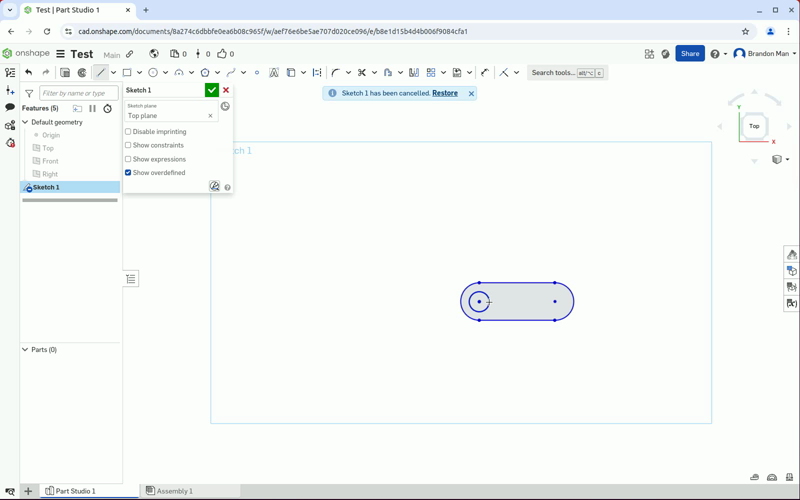
mouse_move(517, 310)
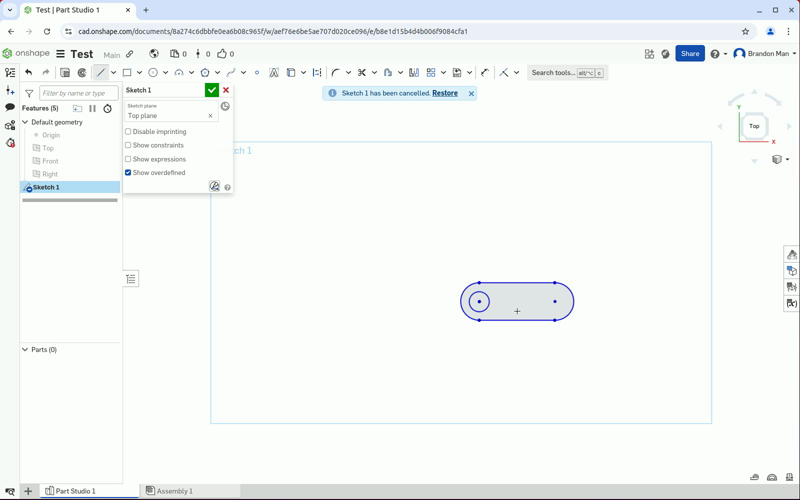
click(517, 310)
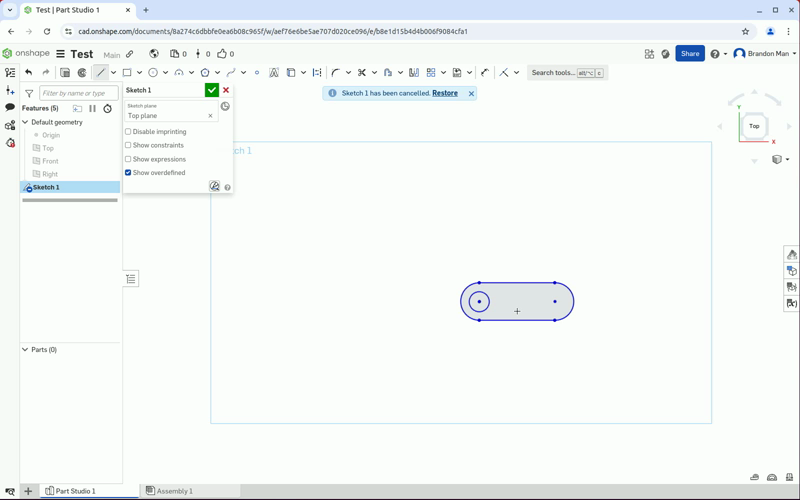
key_up(shift)
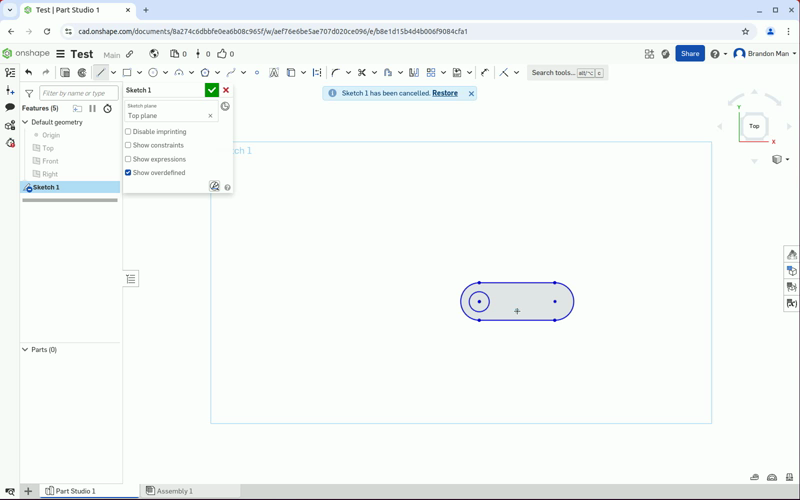
key_down(shift)
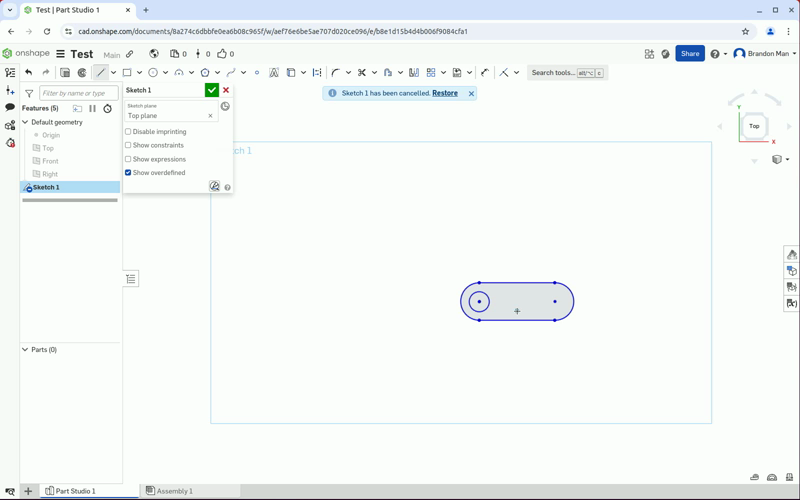
mouse_move(547, 310)
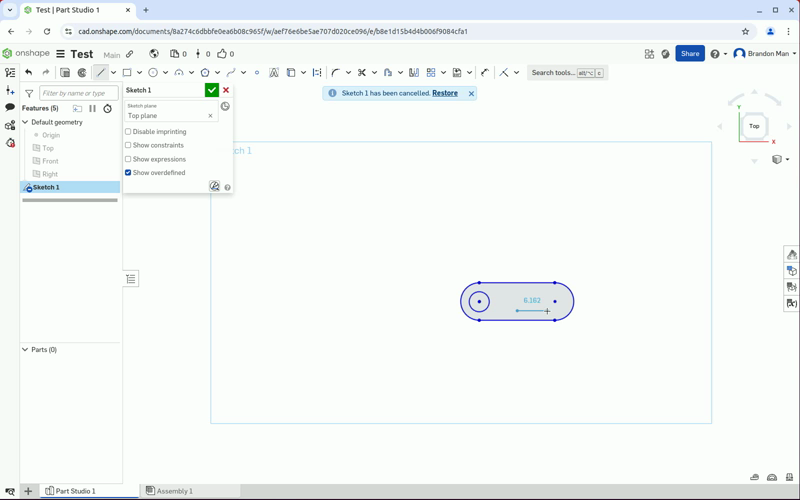
mouse_move(554, 310)
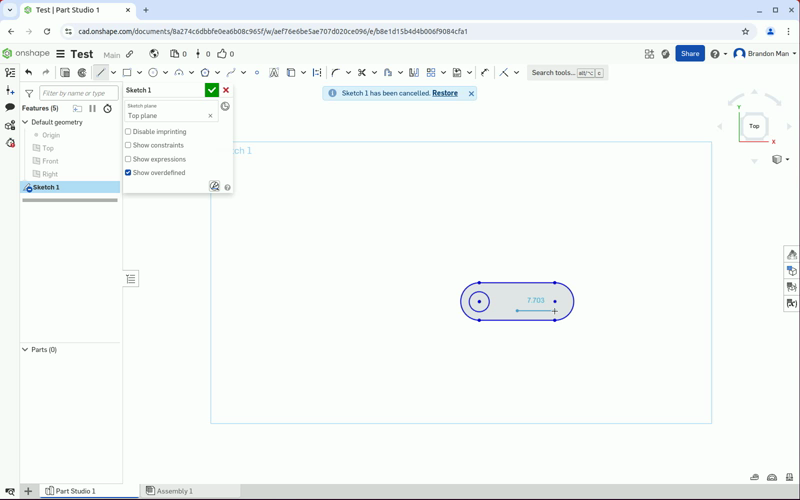
click(554, 310)
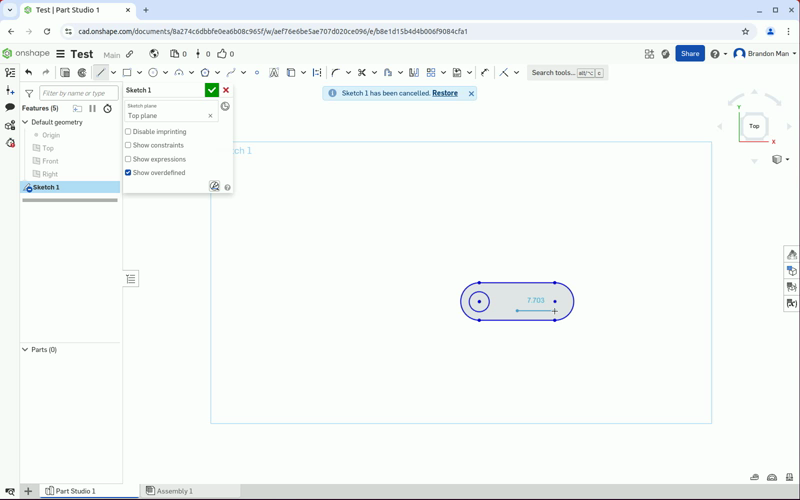
key_up(shift)
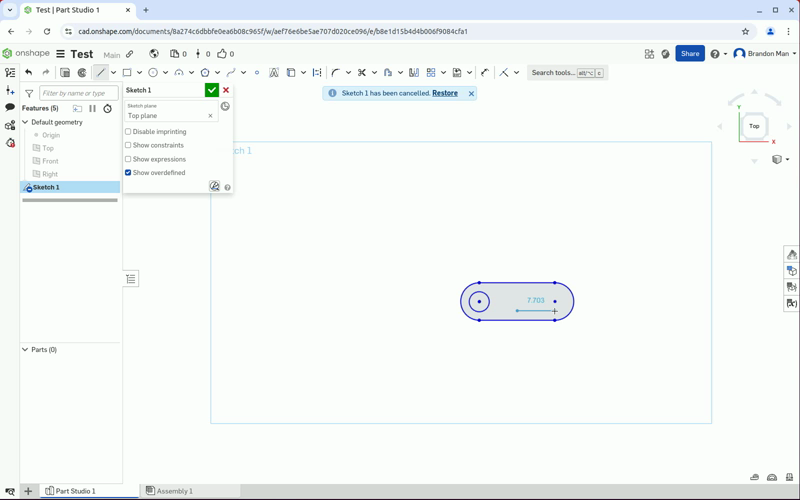
key(esc)
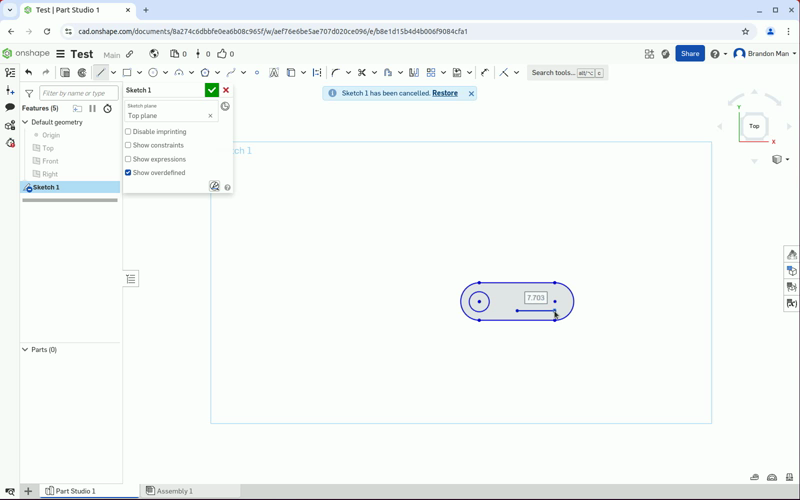
key(a)
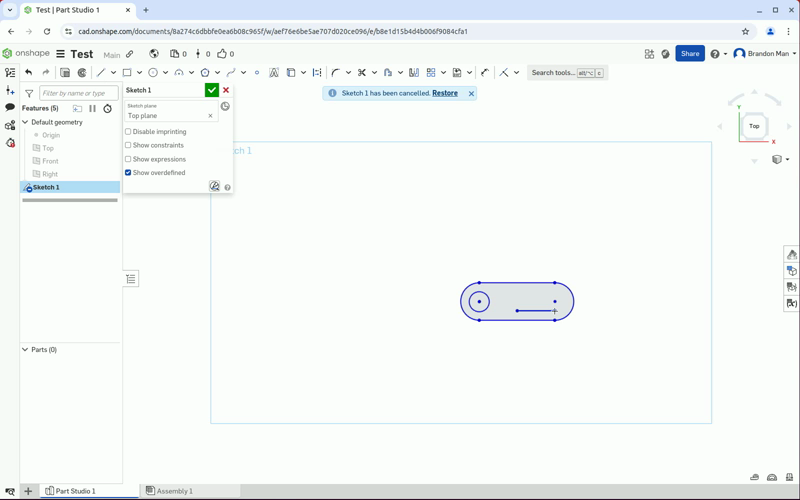
mouse_move(554, 310)
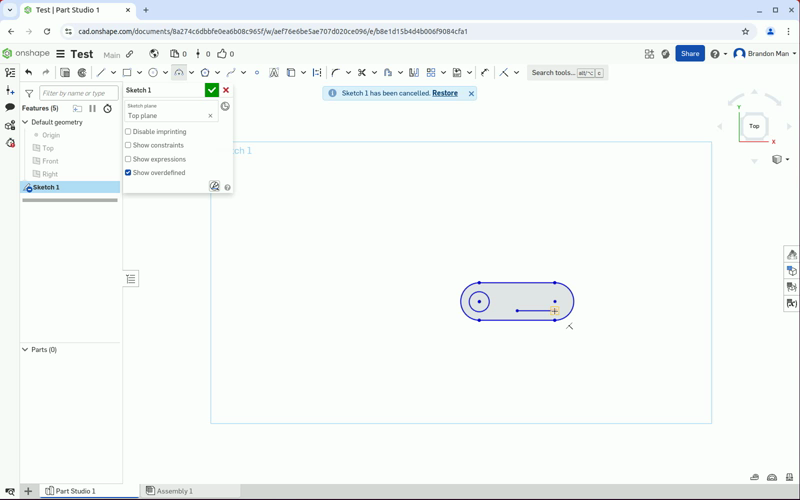
click(554, 310)
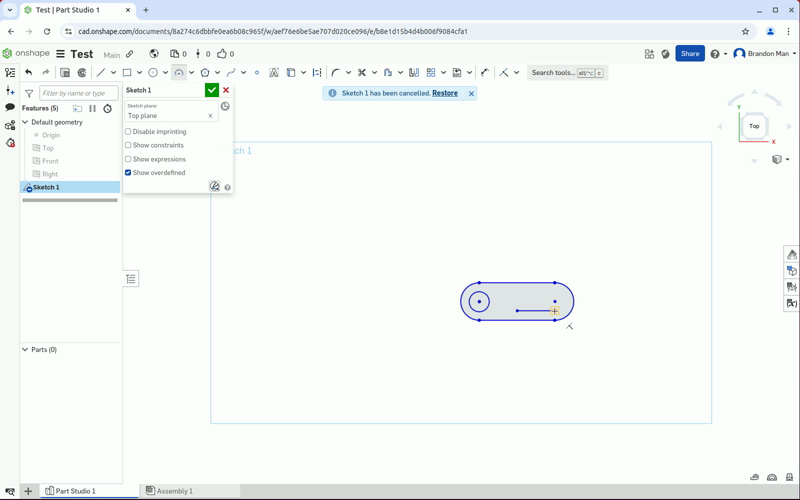
key_down(shift)
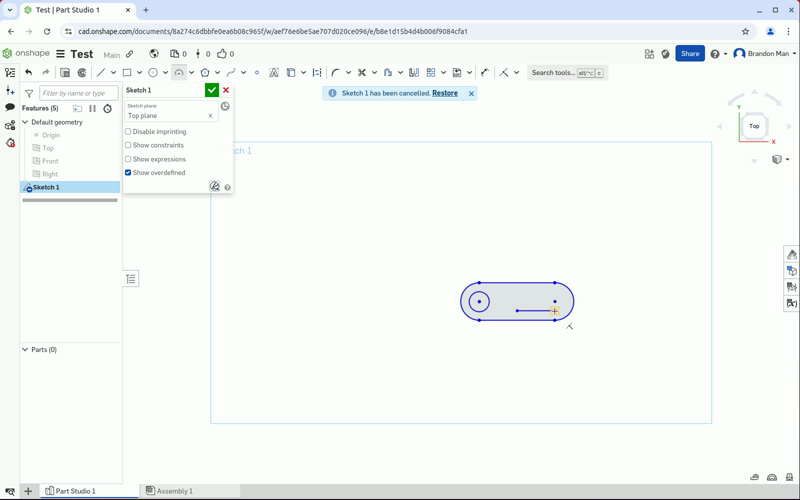
mouse_move(554, 292)
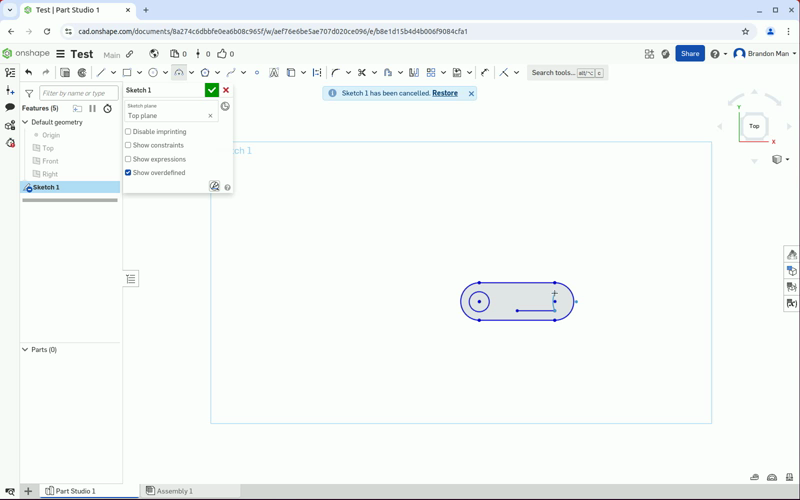
click(554, 292)
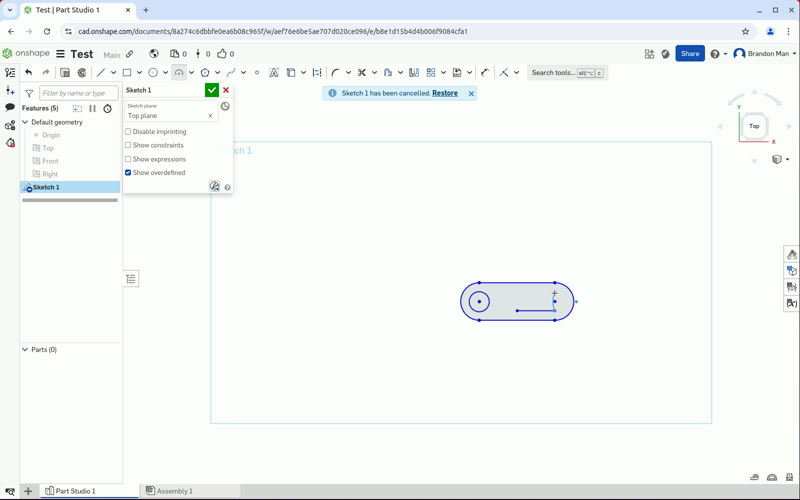
mouse_move(563, 301)
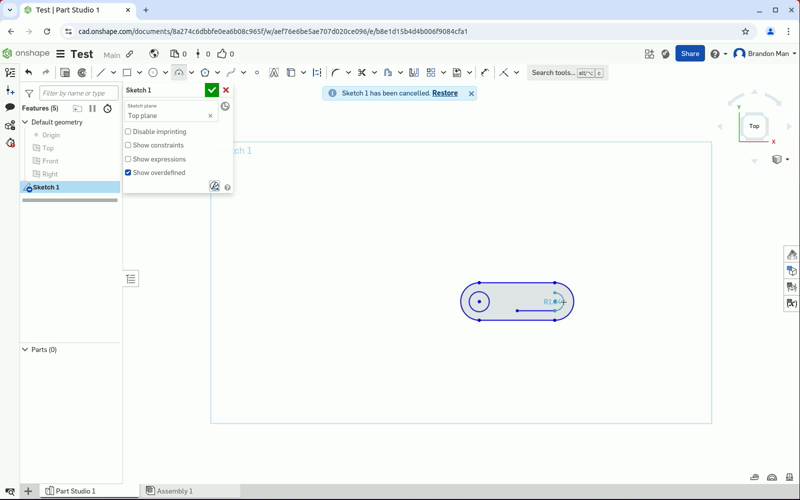
click(563, 301)
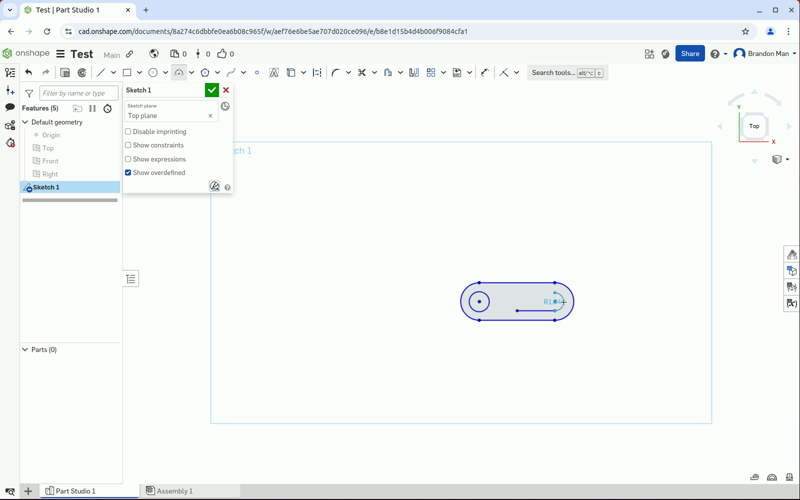
key_up(shift)
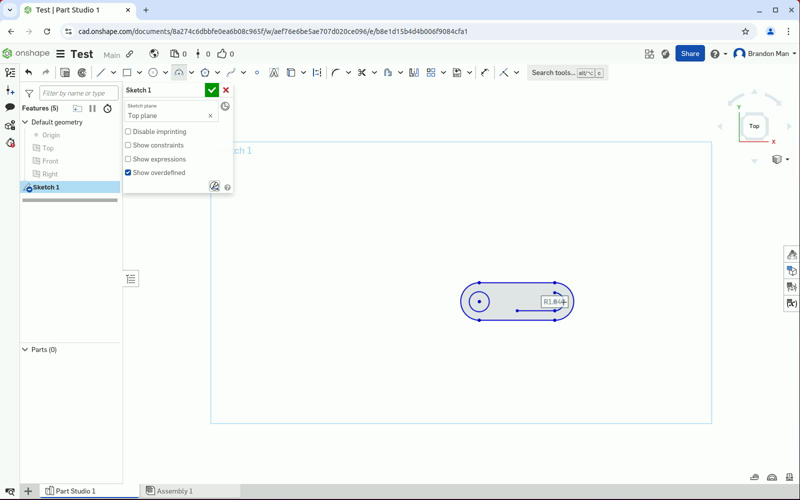
key(esc)
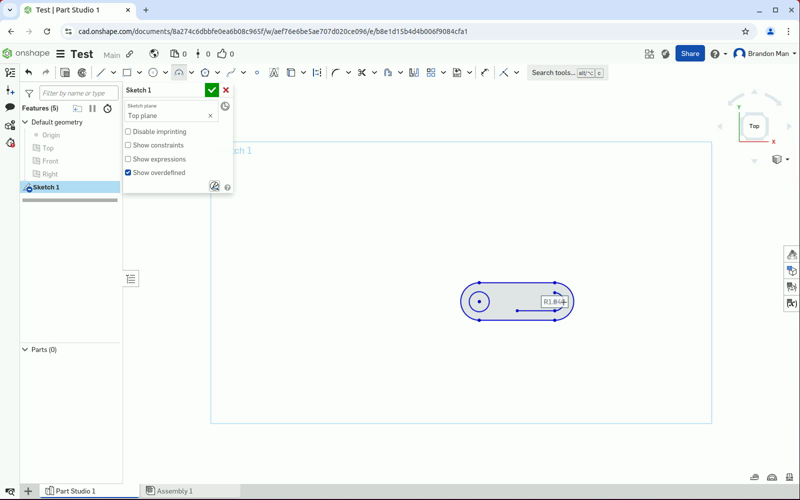
key(l)
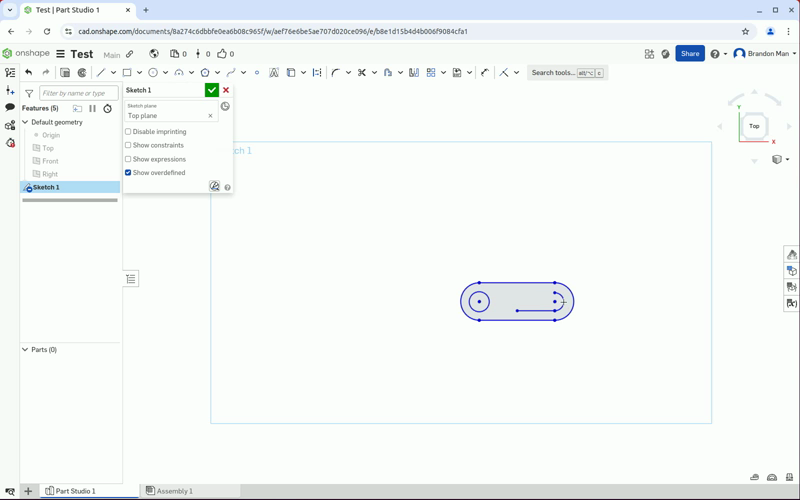
mouse_move(554, 292)
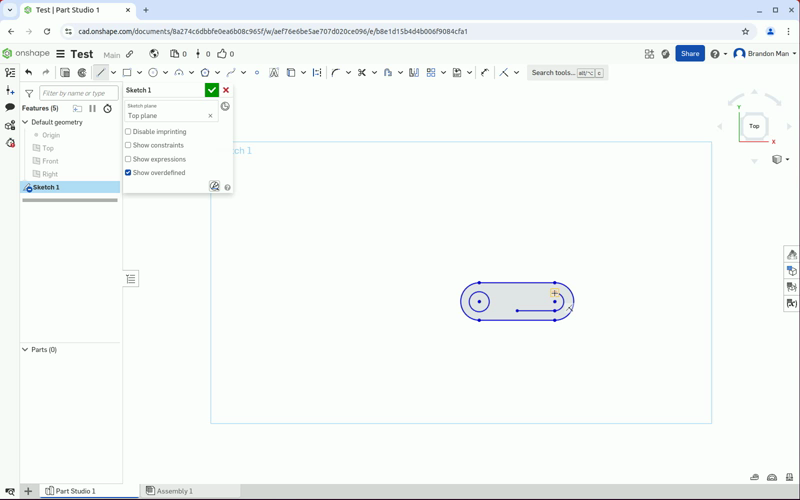
click(554, 292)
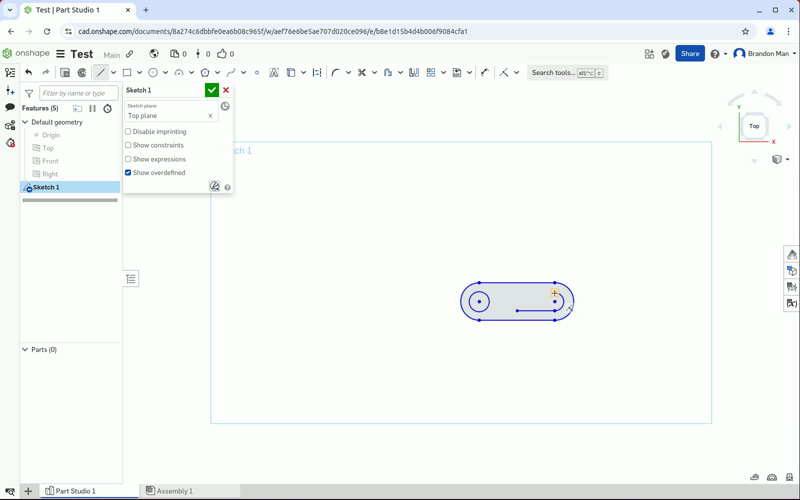
key_down(shift)
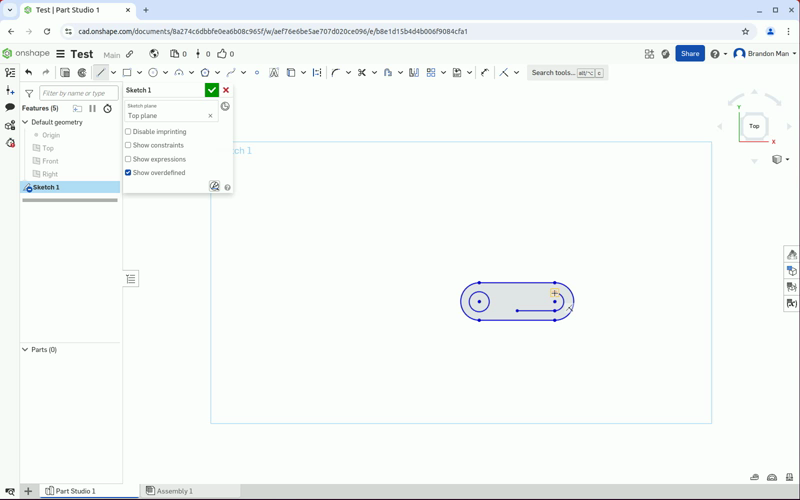
mouse_move(584, 292)
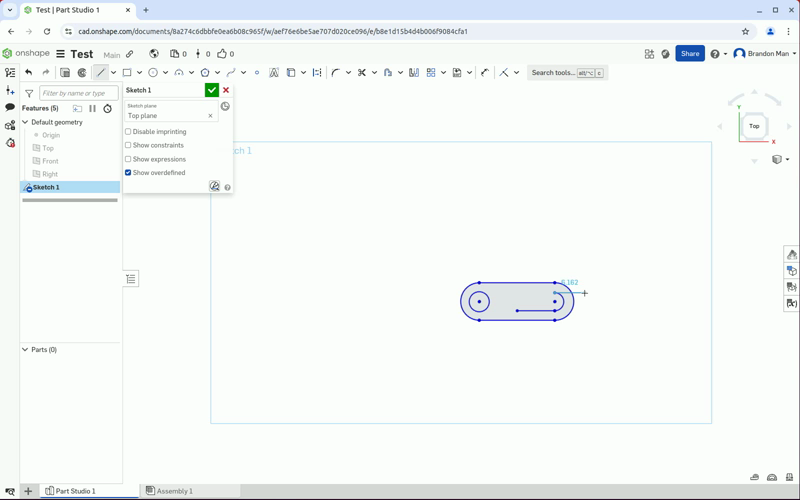
mouse_move(517, 292)
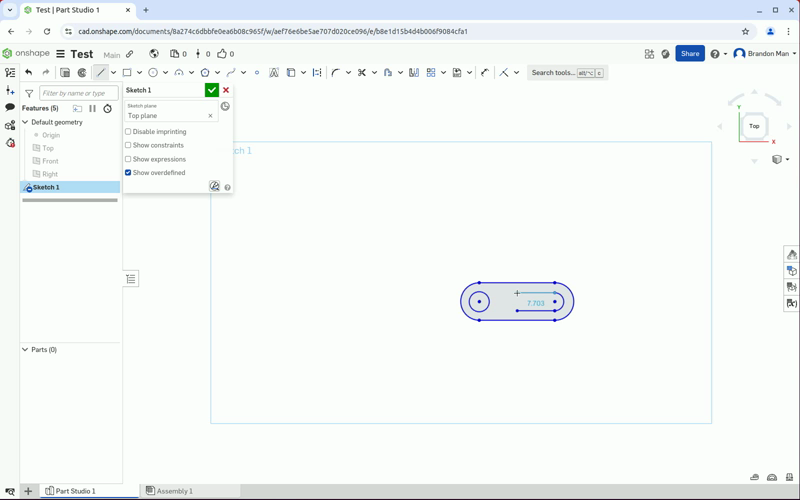
click(517, 292)
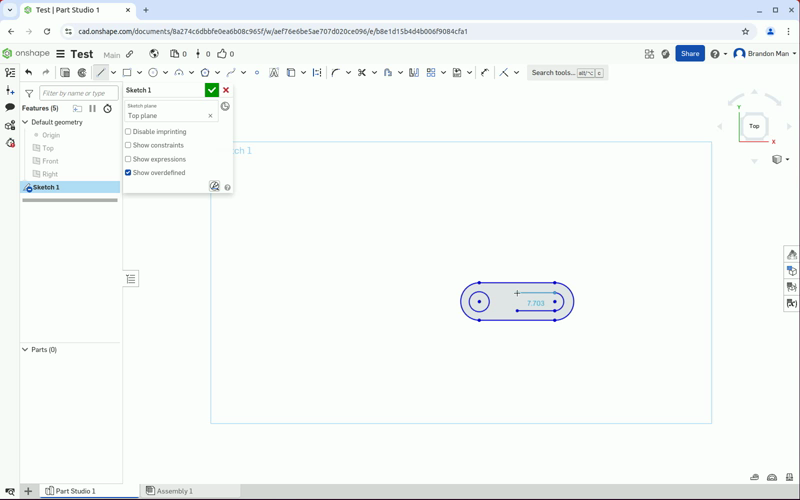
key_up(shift)
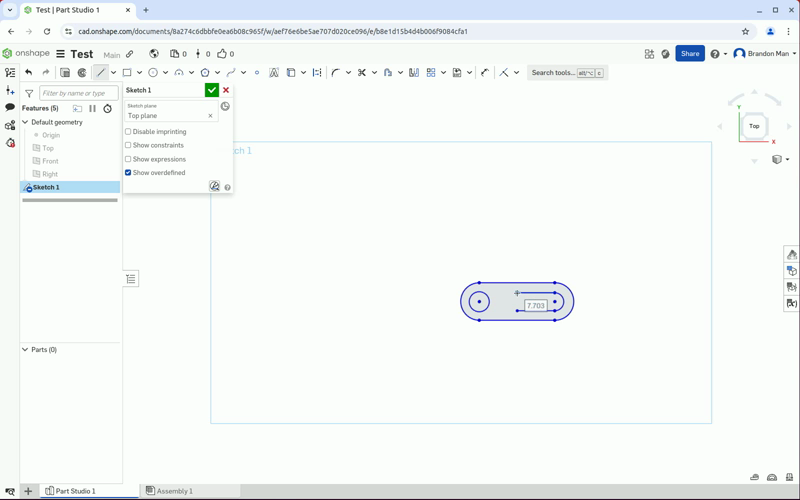
key(esc)
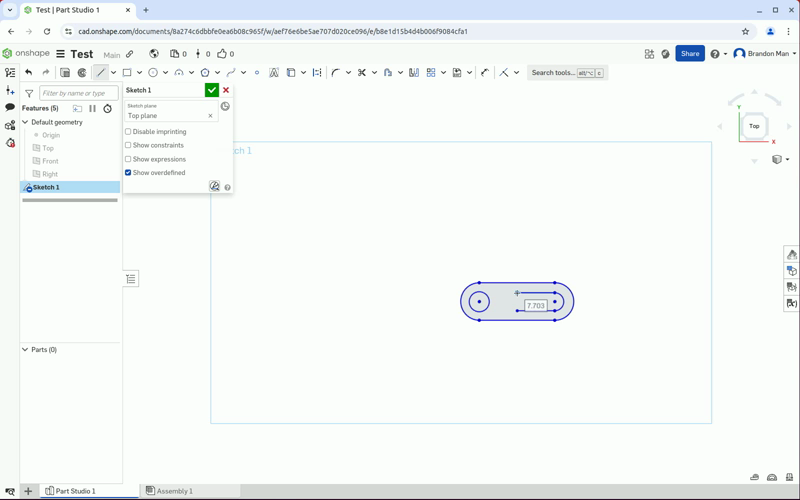
key(a)
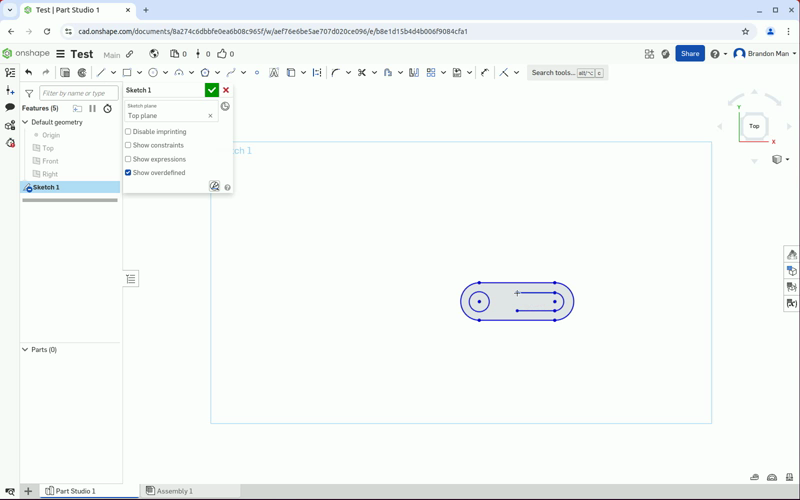
mouse_move(517, 292)
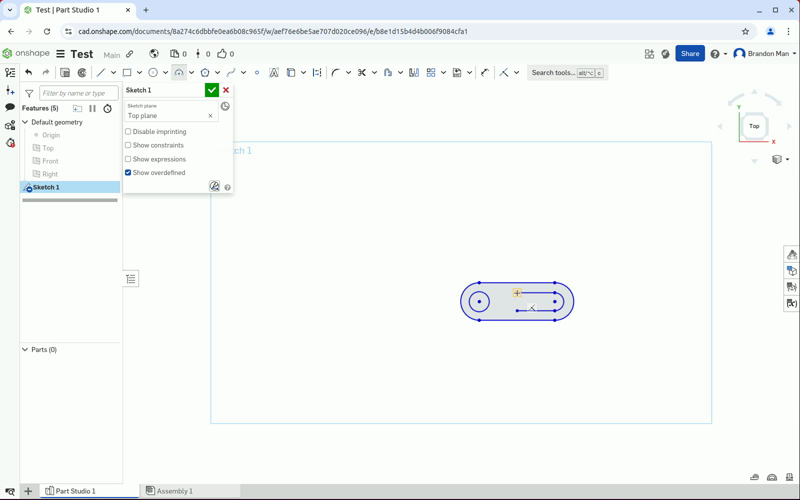
click(517, 292)
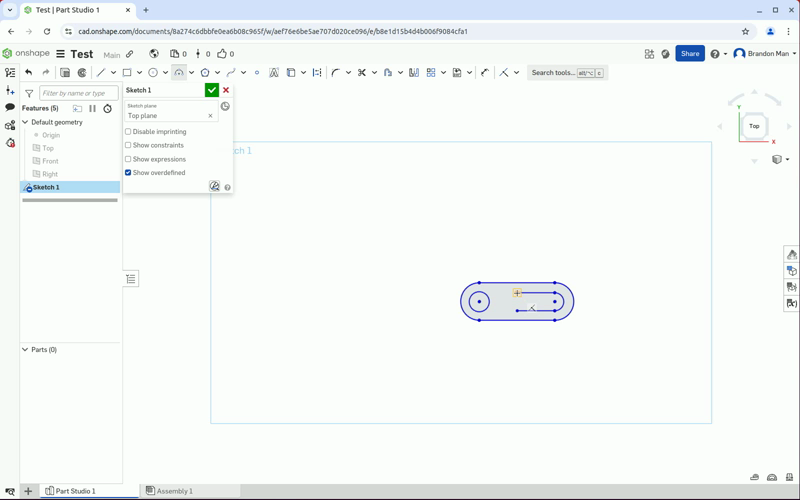
mouse_move(517, 310)
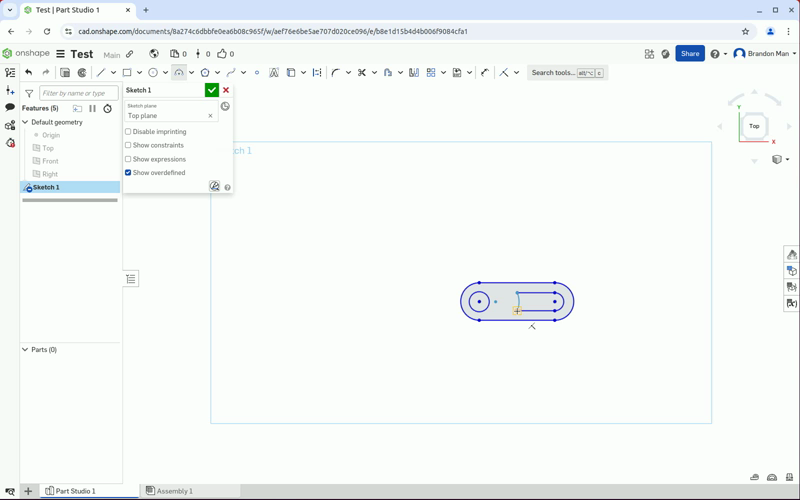
click(517, 310)
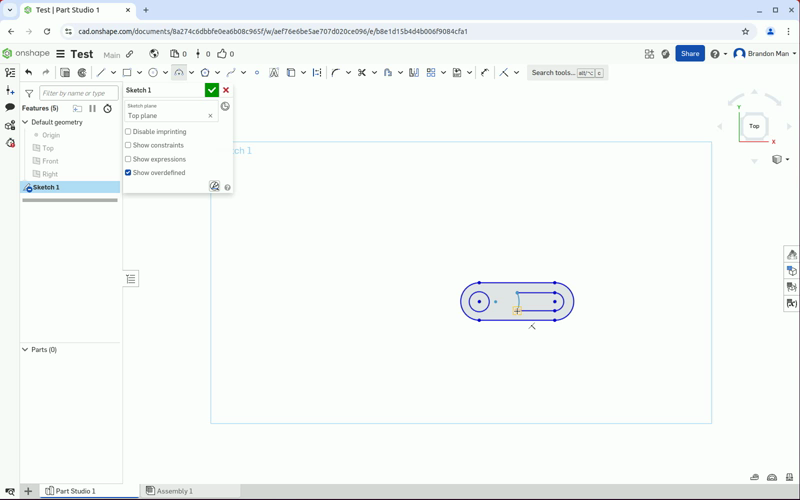
key_down(shift)
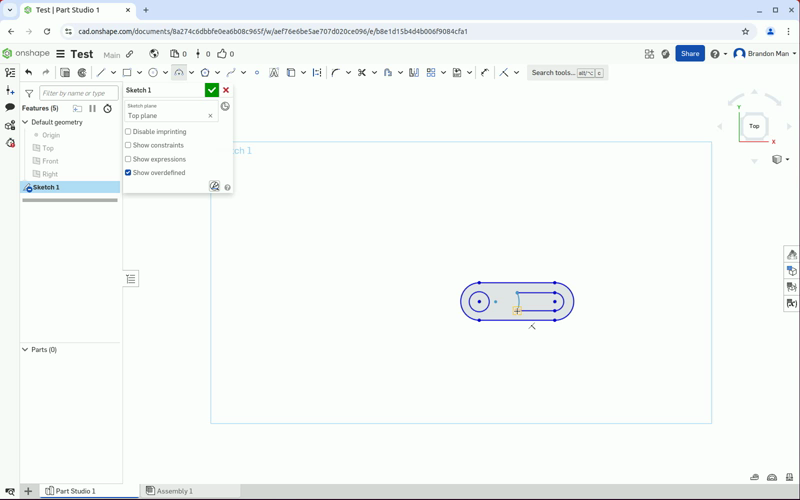
mouse_move(508, 301)
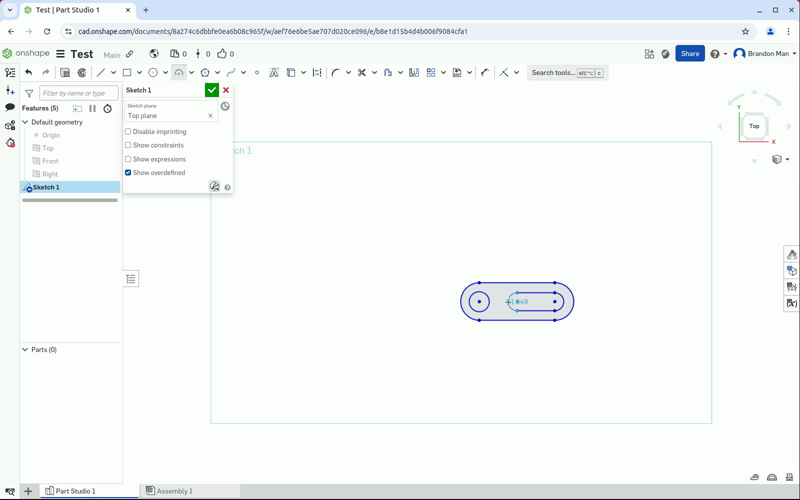
click(508, 301)
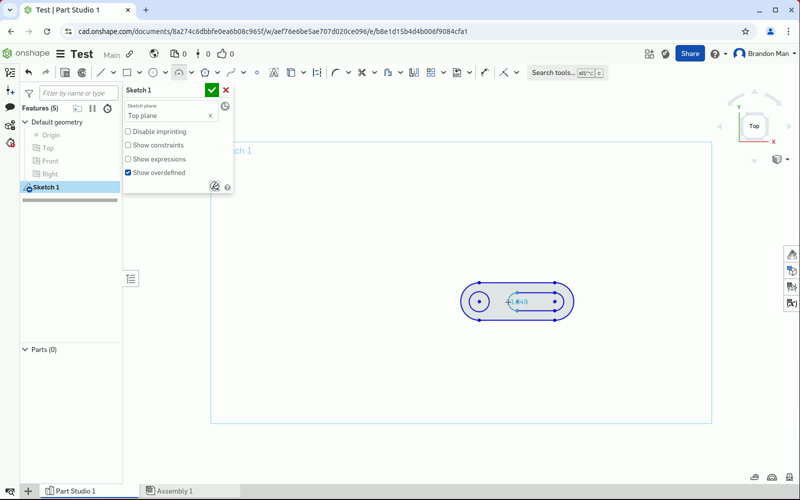
key_up(shift)
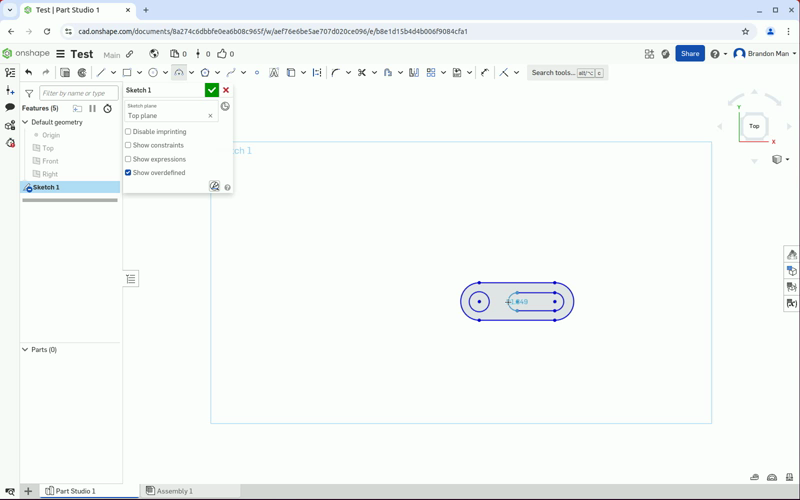
key(esc)
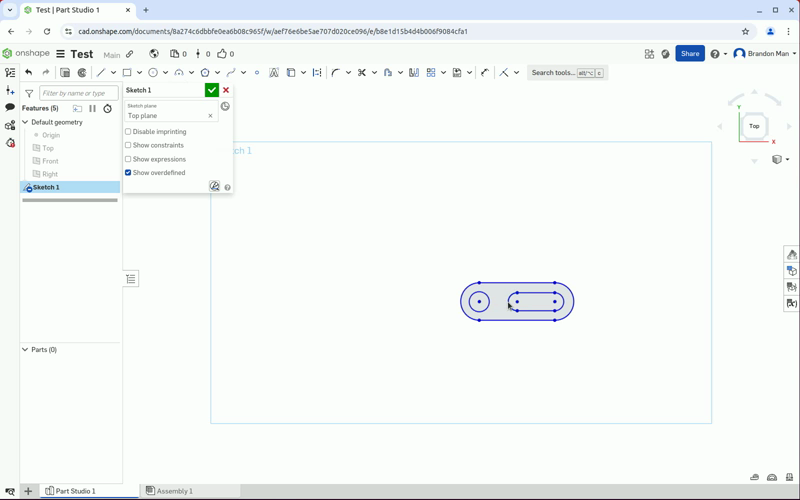
mouse_move(497, 316)
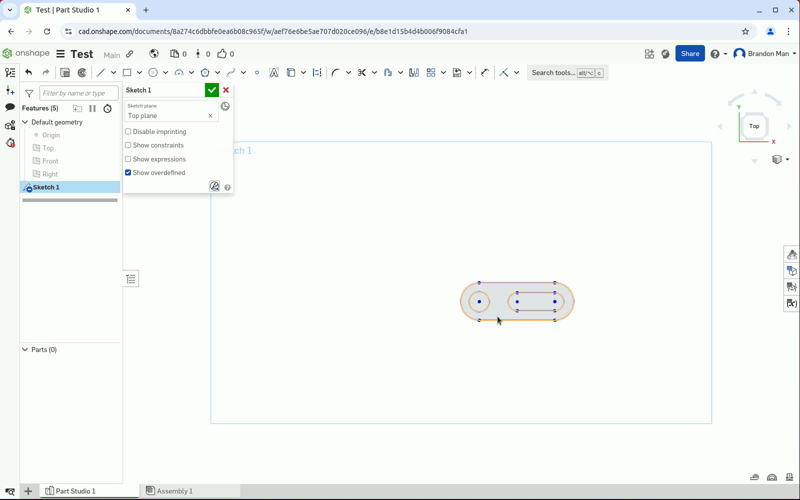
click(497, 316)
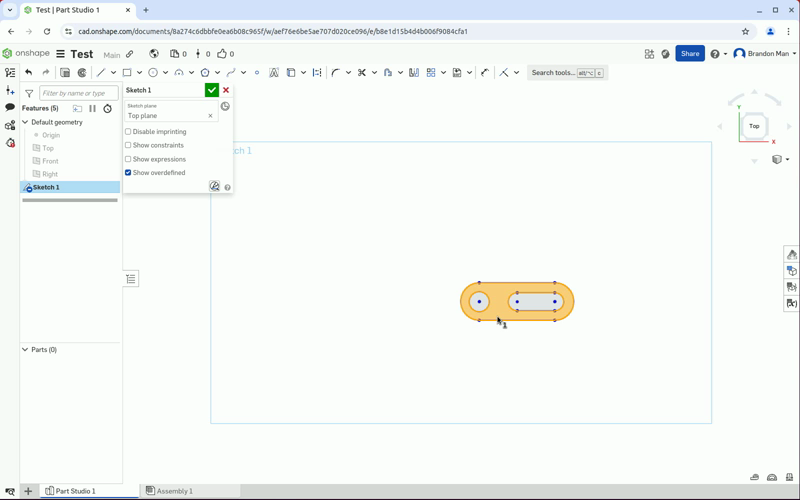
mouse_move(73, 352)
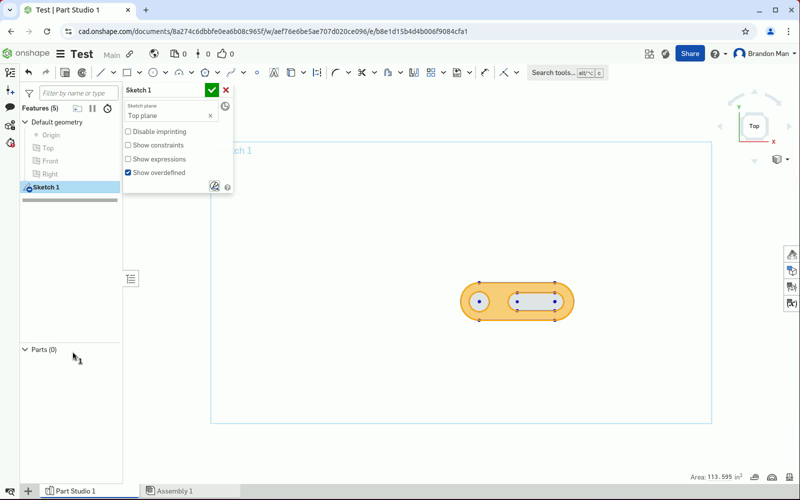
key(shift+y)
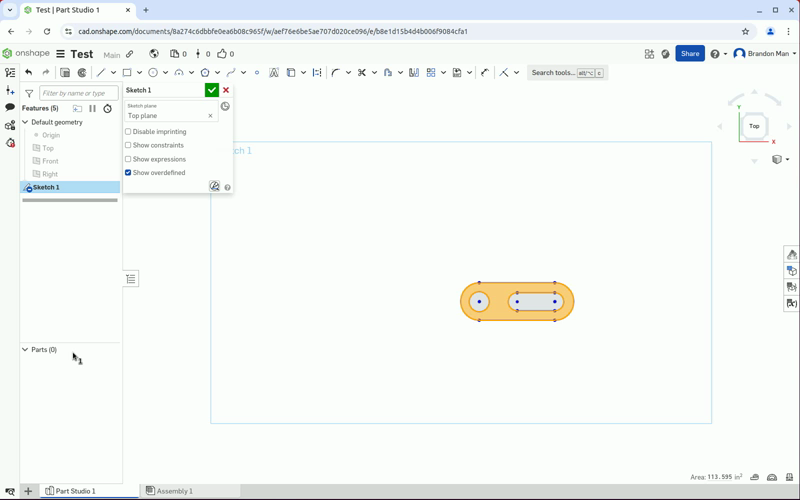
key(shift+e)
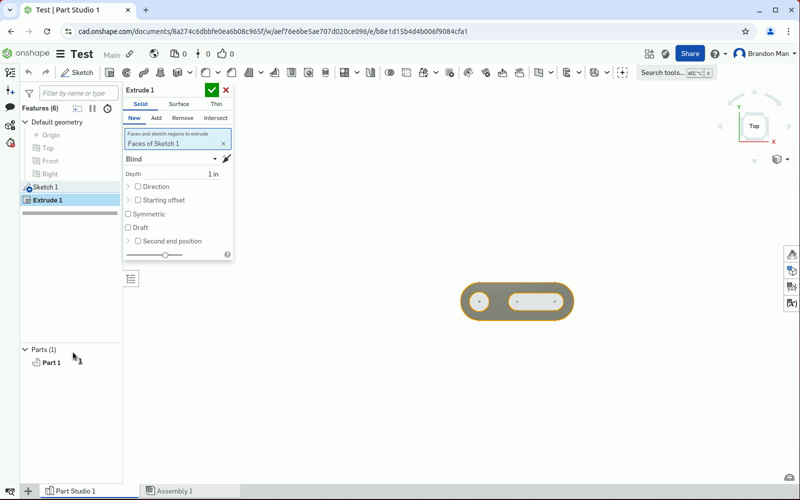
mouse_move(143, 106)
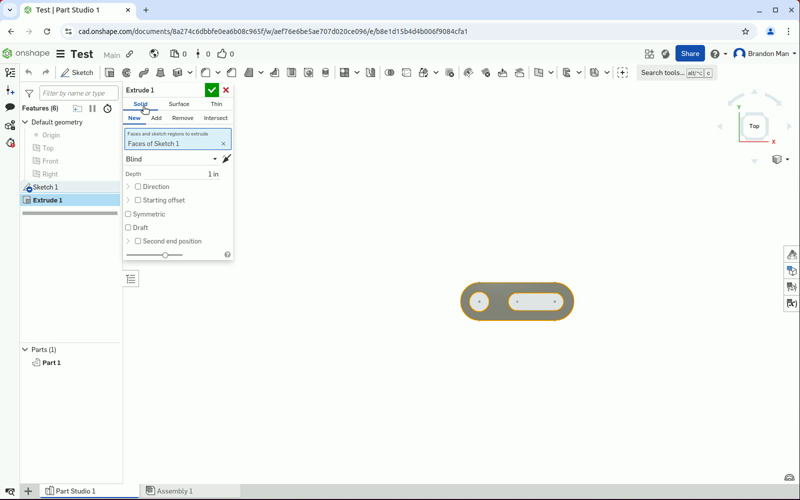
click(143, 106)
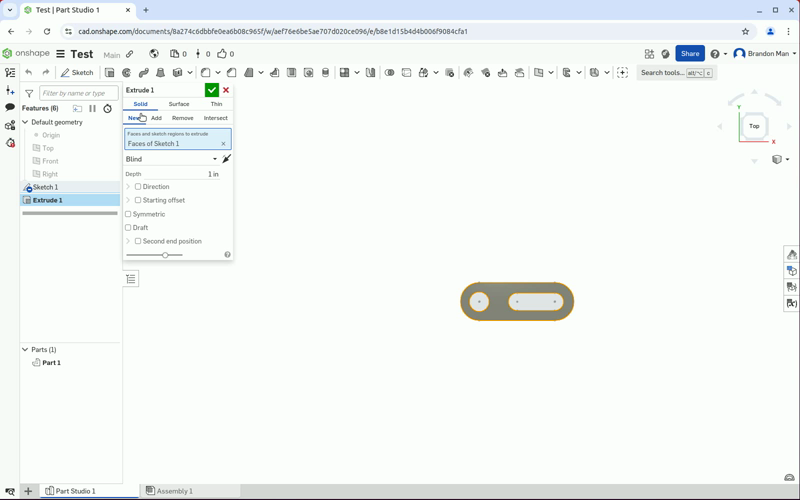
mouse_move(137, 120)
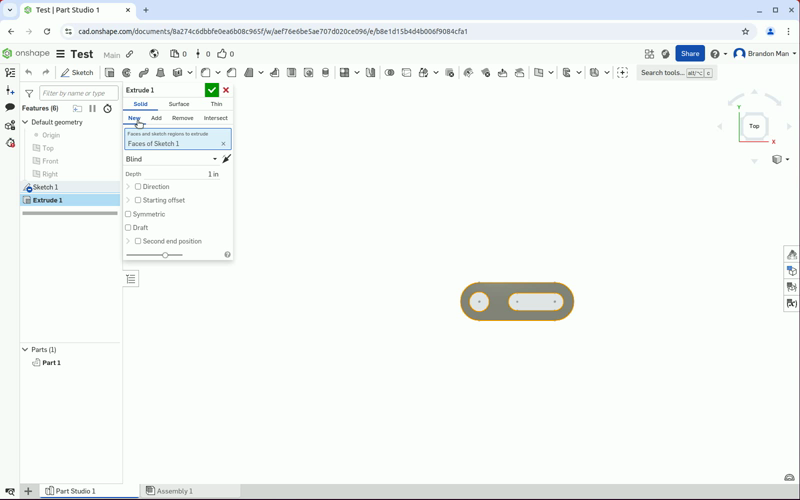
click(137, 120)
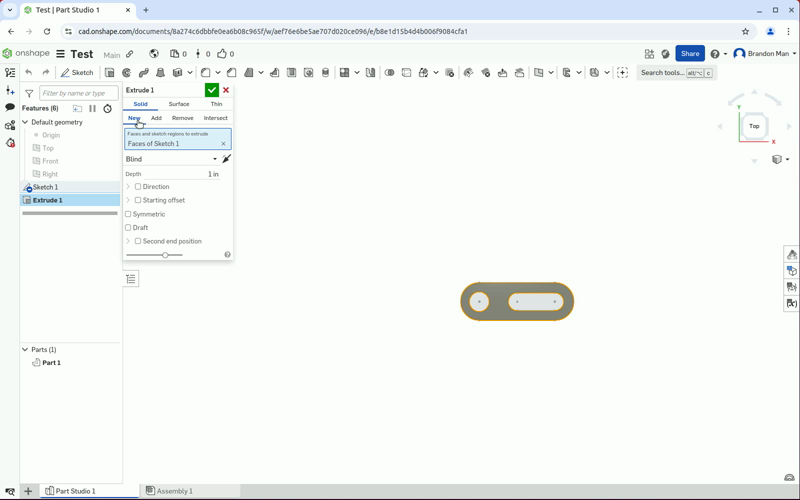
key(tab, 4)
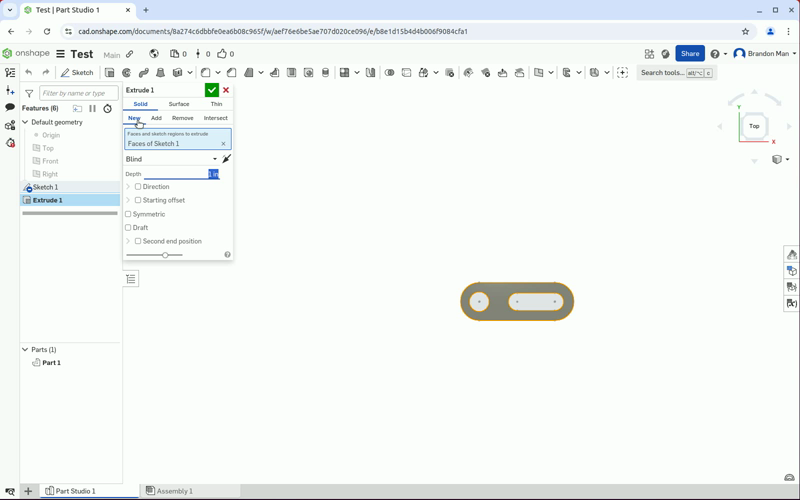
text(3.851)
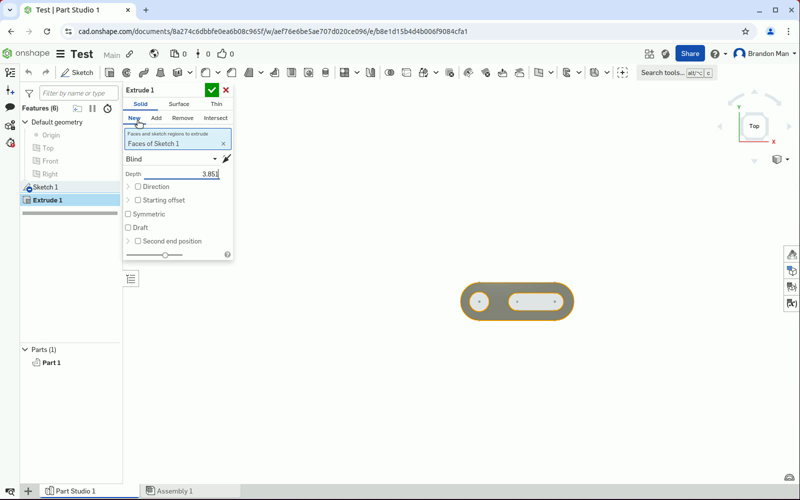
key(enter)
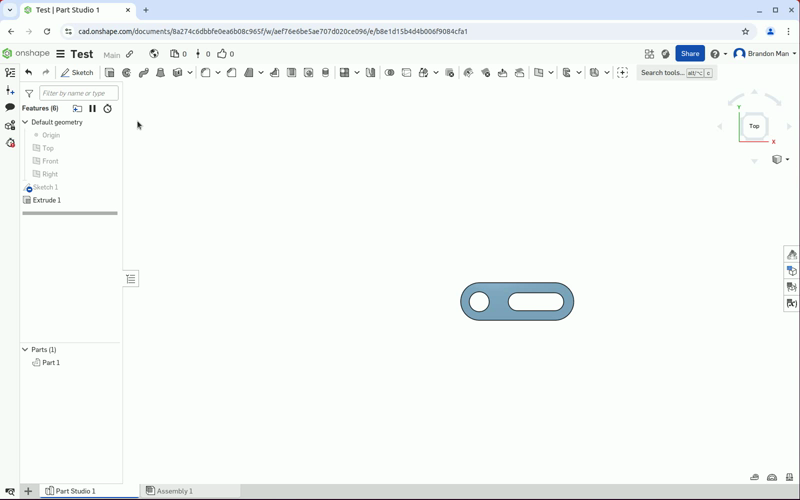
key(shift+h)
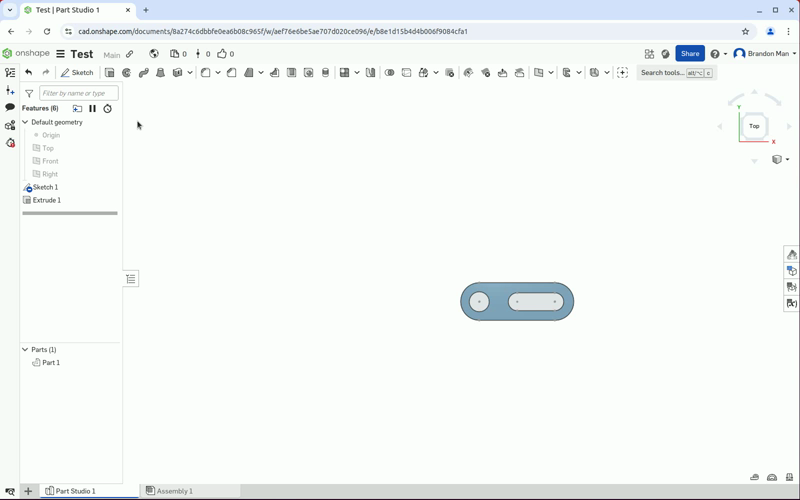
key(shift+h)
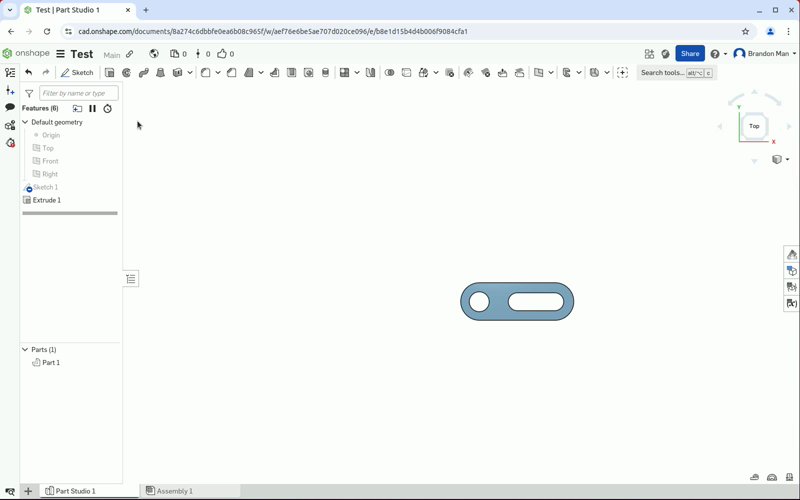
mouse_move(73, 189)
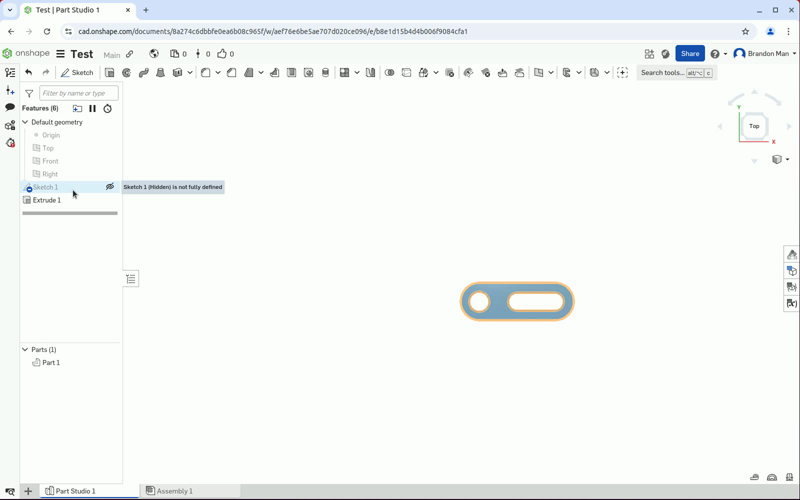
click(73, 189)
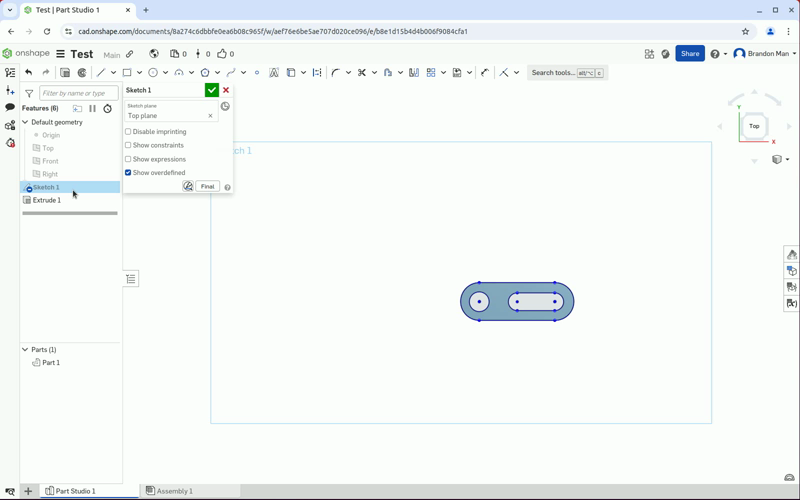
mouse_move(229, 92)
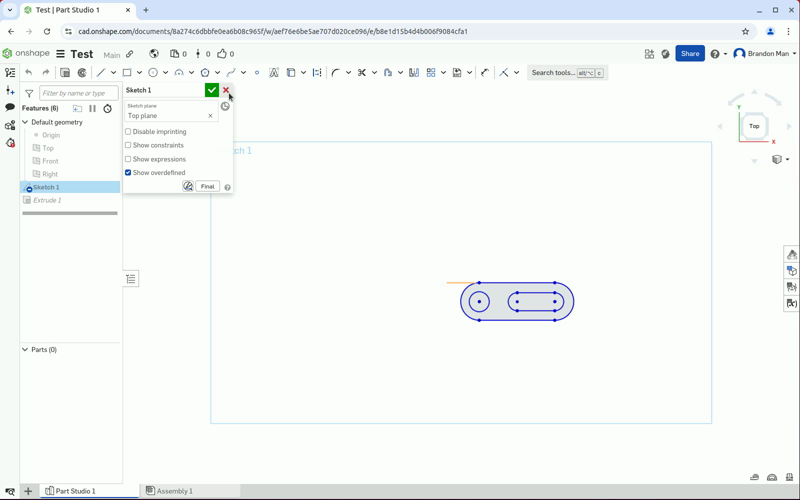
click(229, 92)
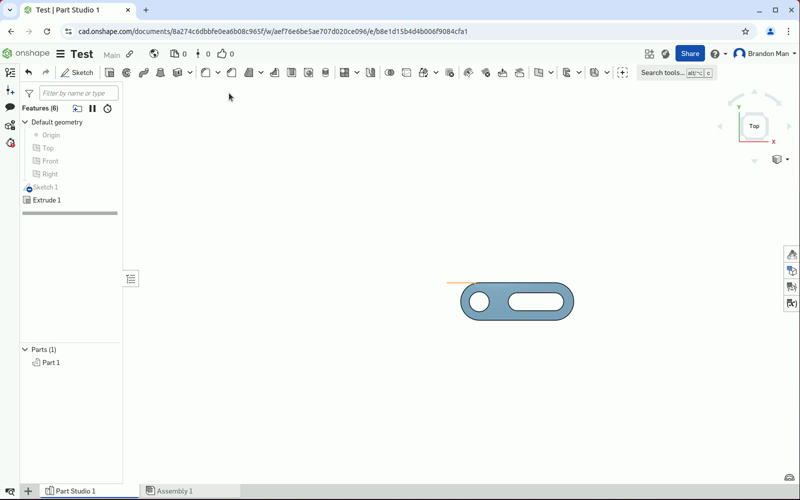
mouse_move(541, 75)
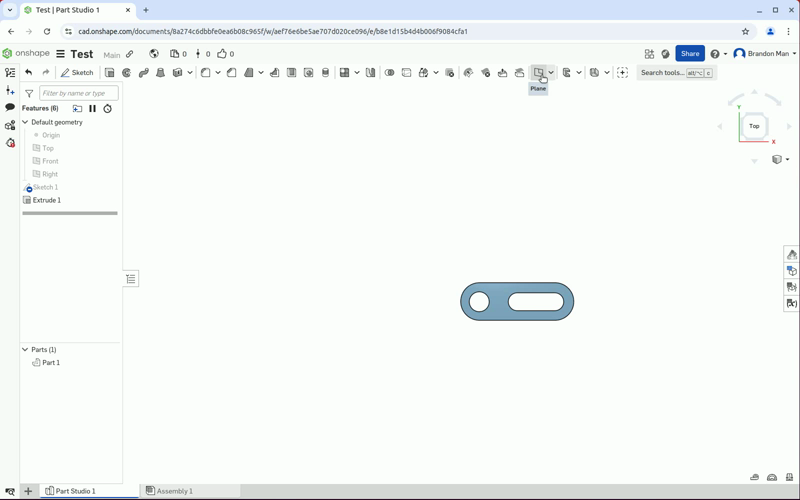
click(541, 75)
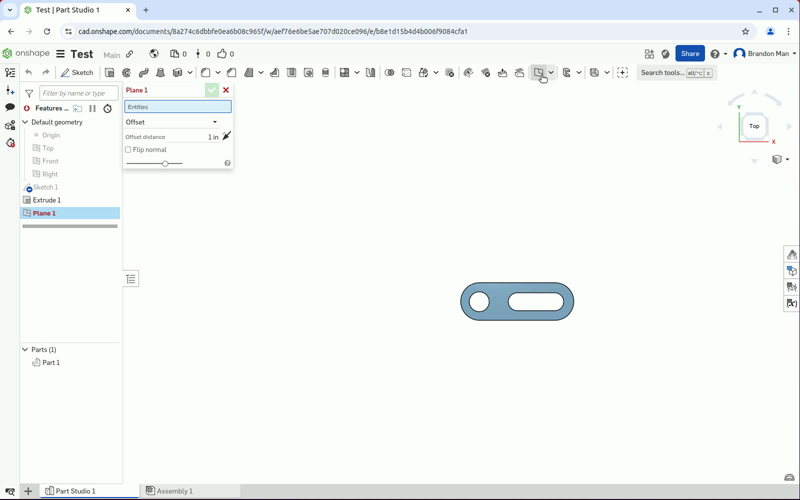
mouse_move(73, 150)
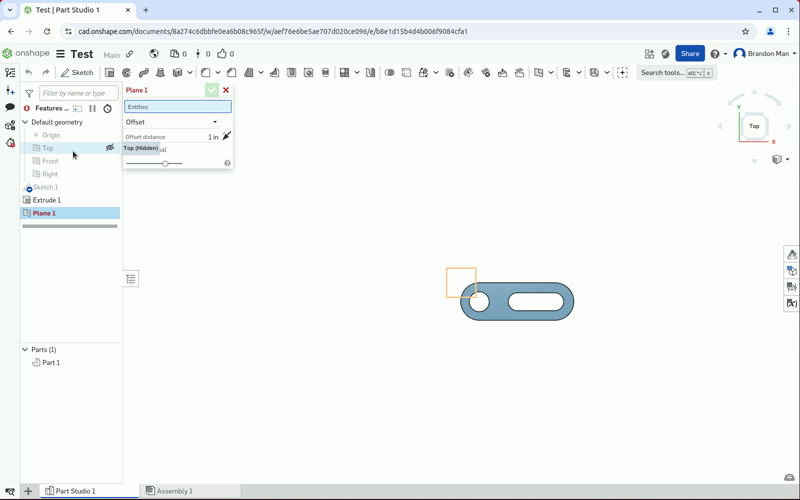
click(73, 150)
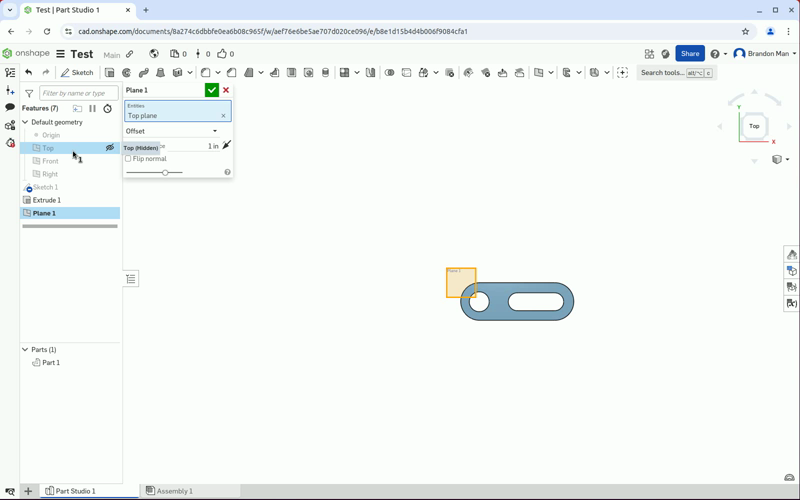
key(tab, 2)
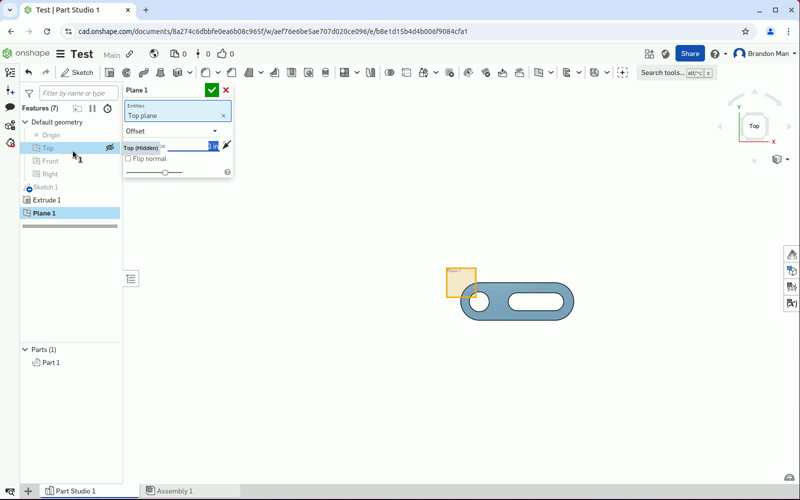
text(3.851)
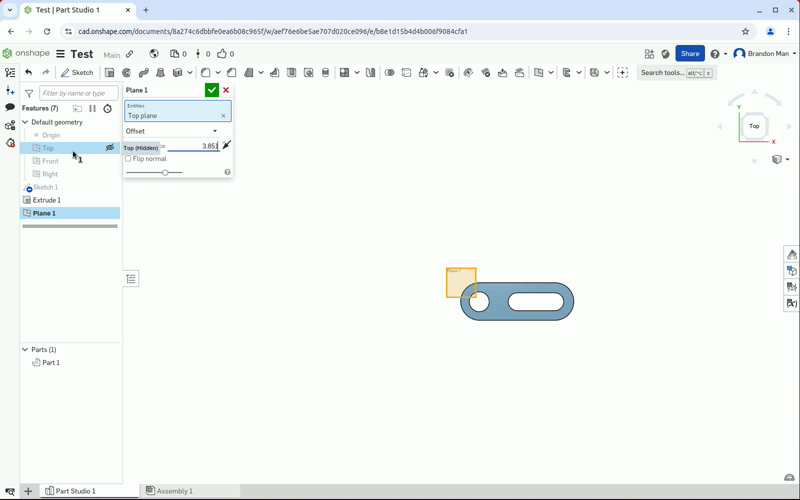
key(enter, 2)
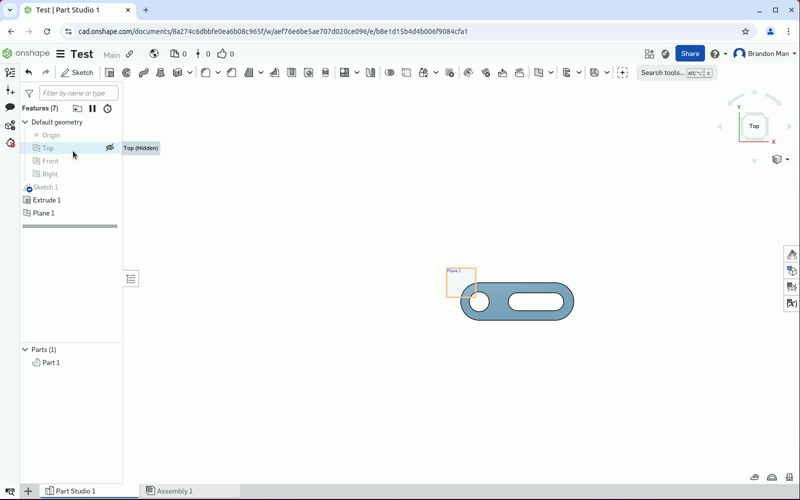
key(shift+s)
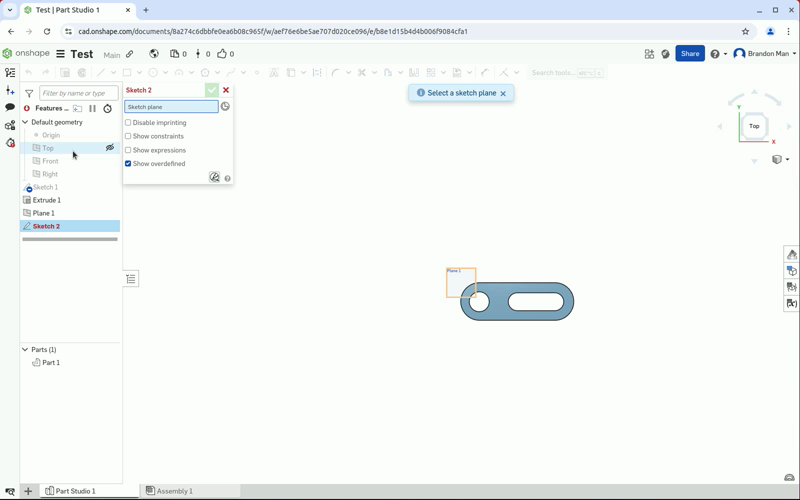
mouse_move(73, 215)
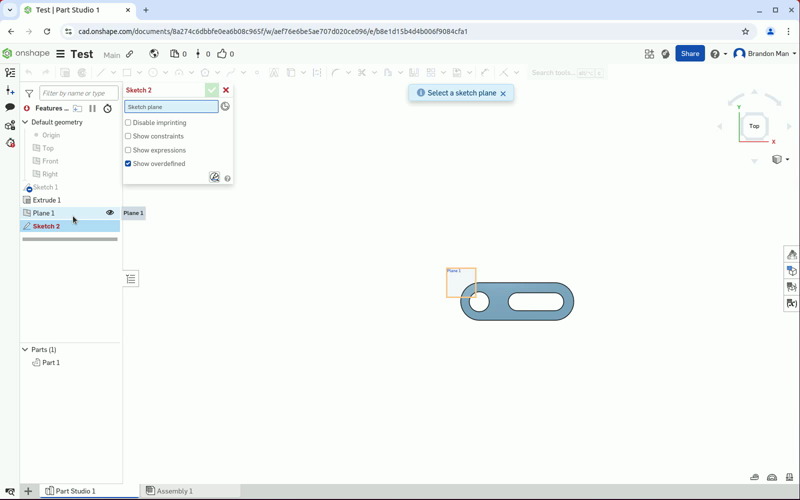
click(73, 215)
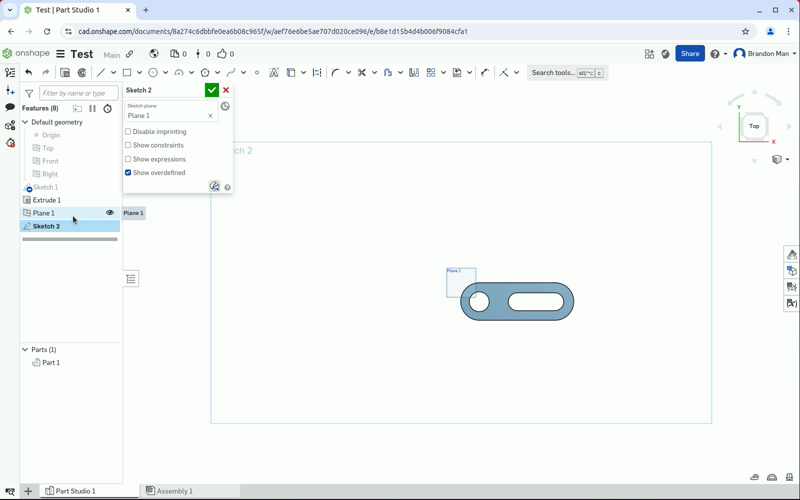
mouse_move(73, 352)
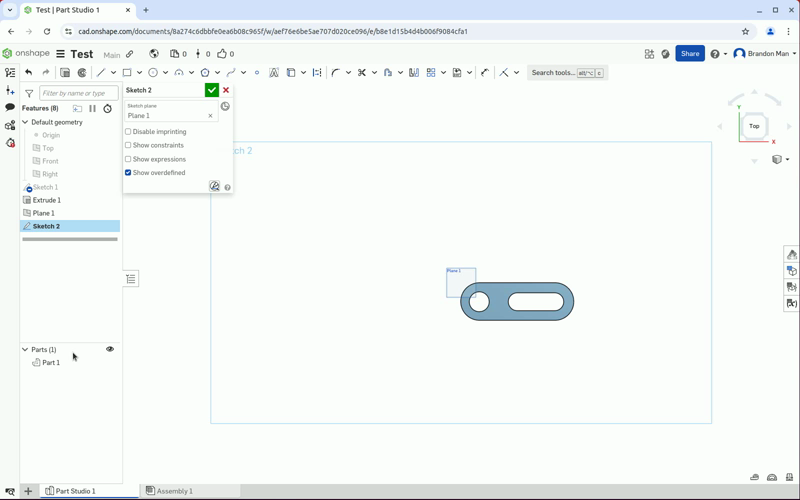
key(y)
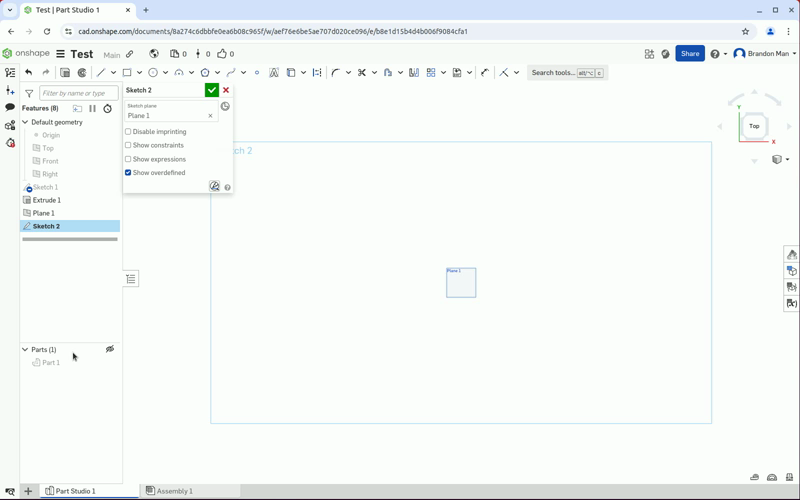
key(c)
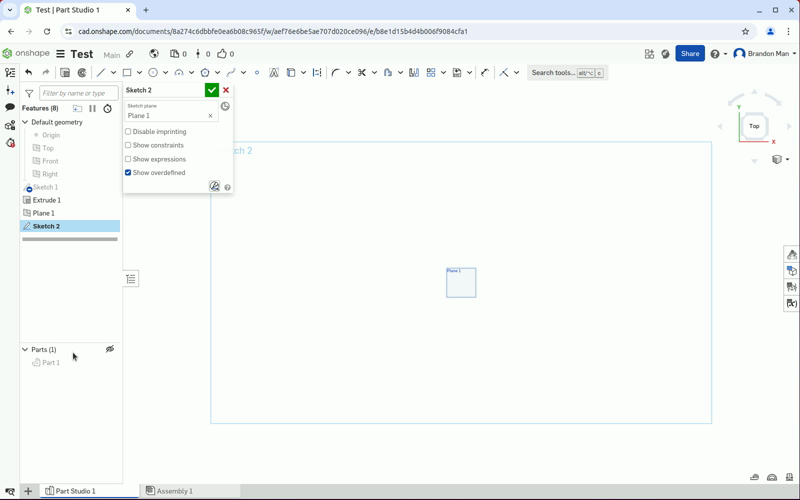
key_down(shift)
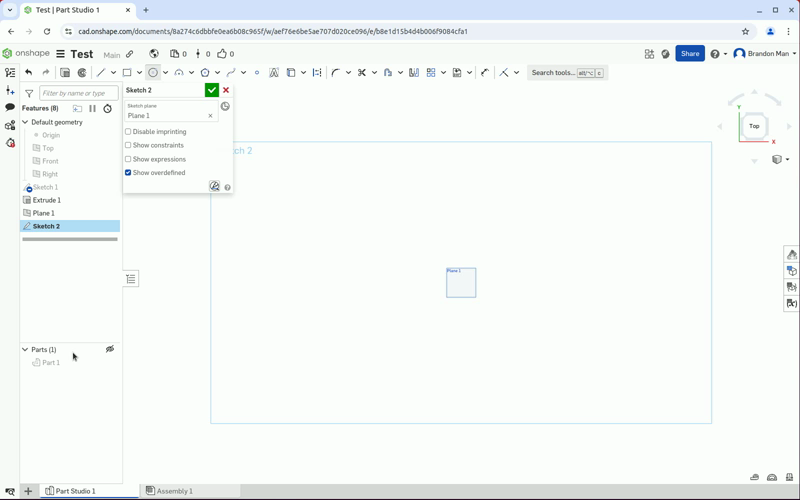
mouse_move(480, 301)
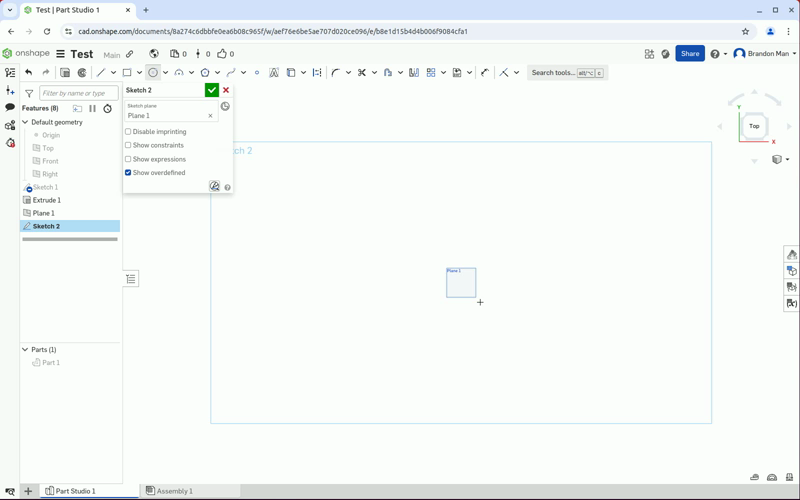
click(480, 301)
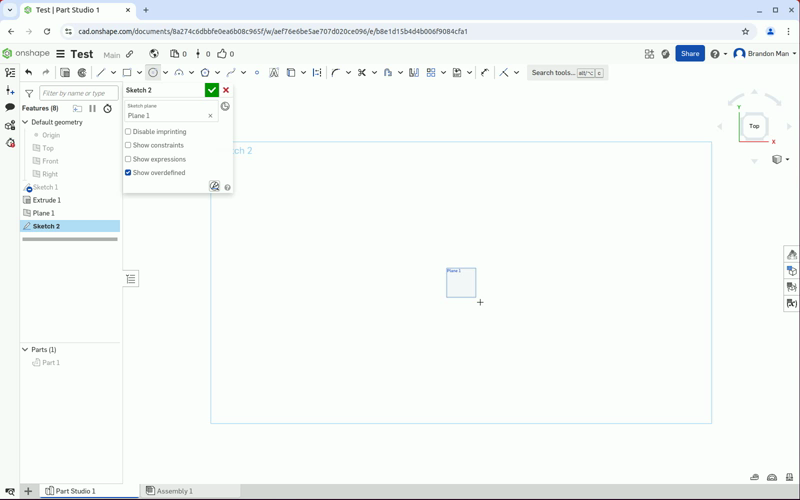
key_up(shift)
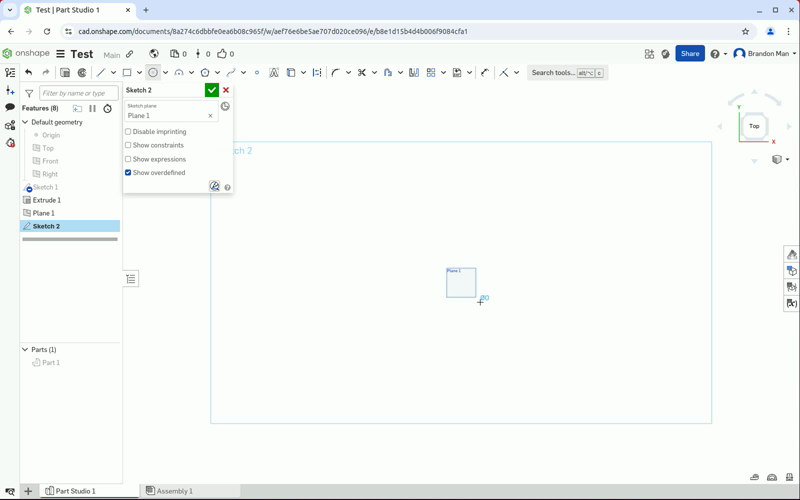
mouse_move(498, 301)
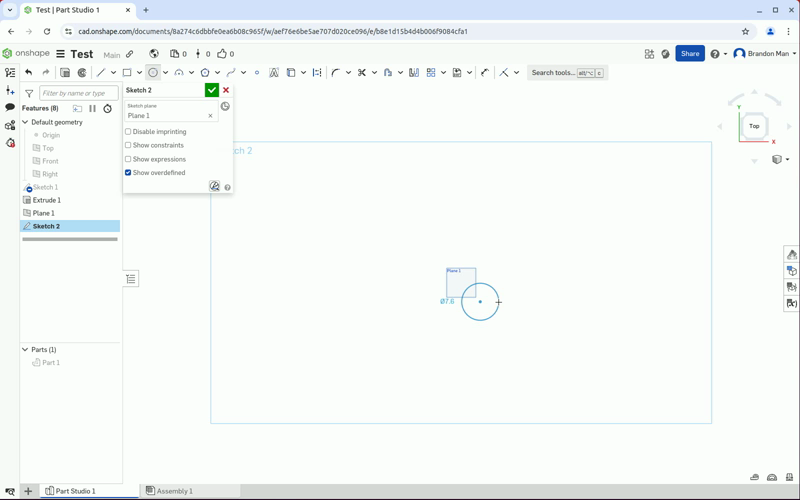
click(498, 301)
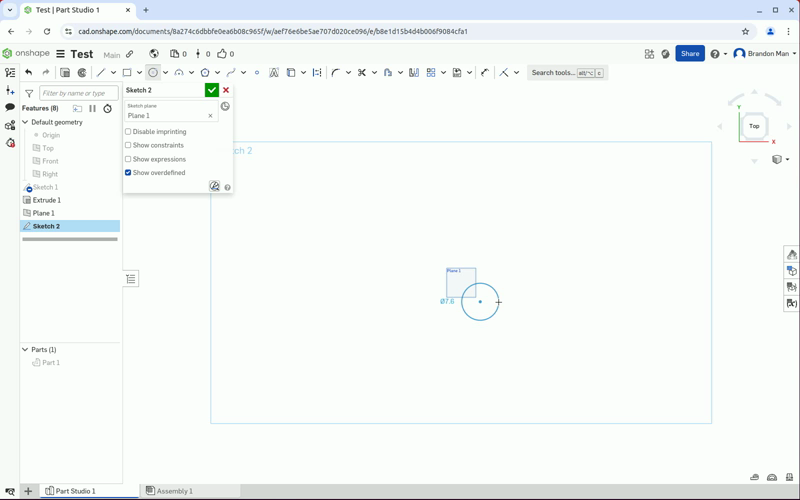
key(esc)
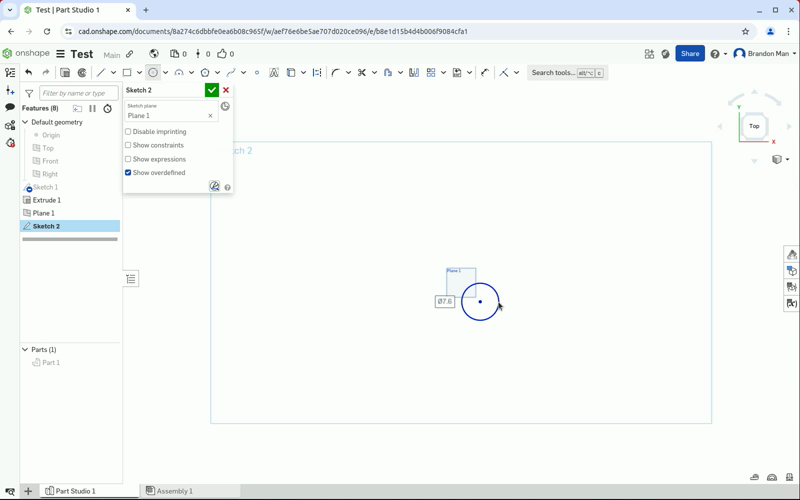
key(c)
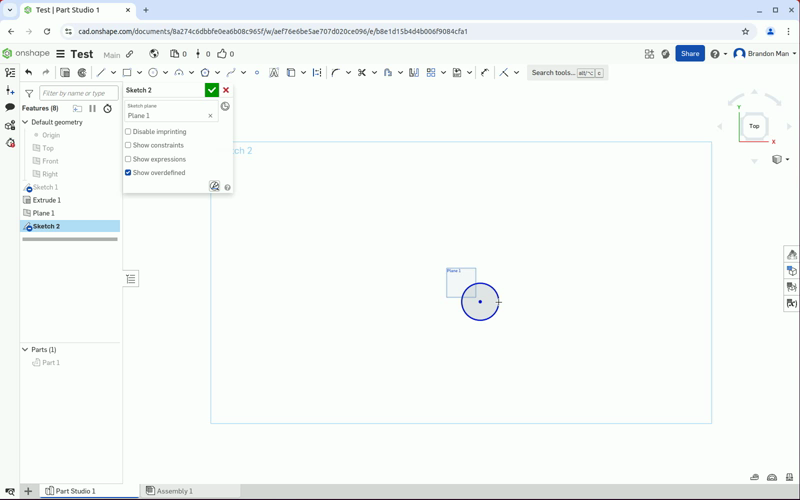
key_down(shift)
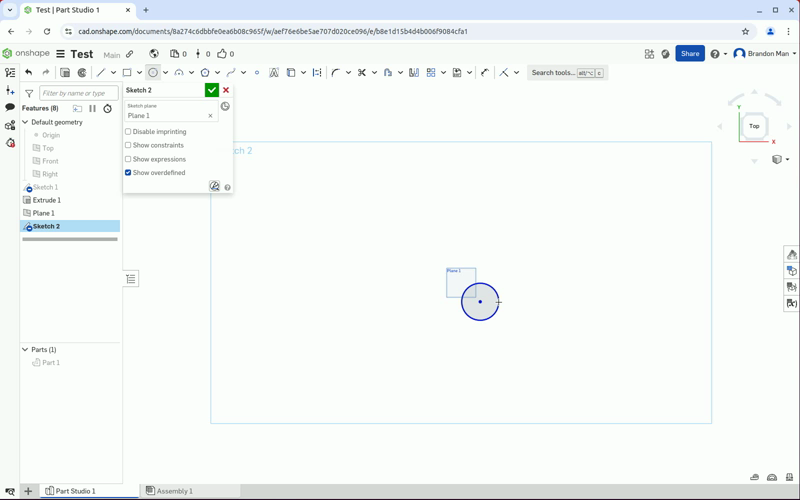
mouse_move(480, 301)
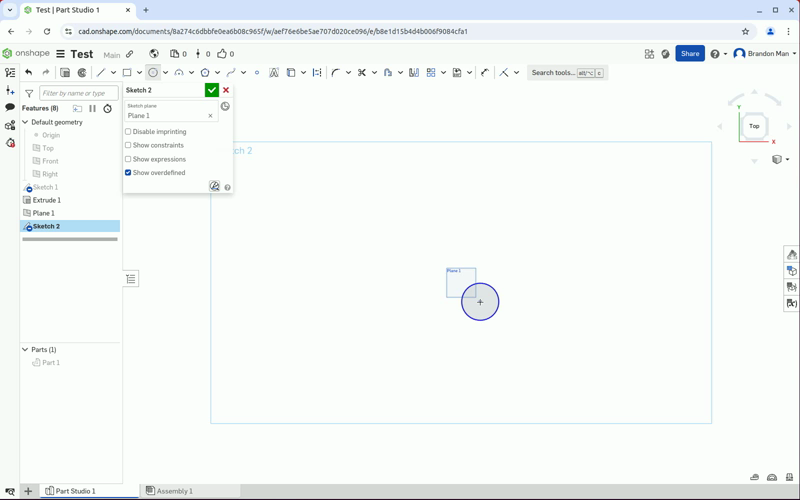
click(480, 301)
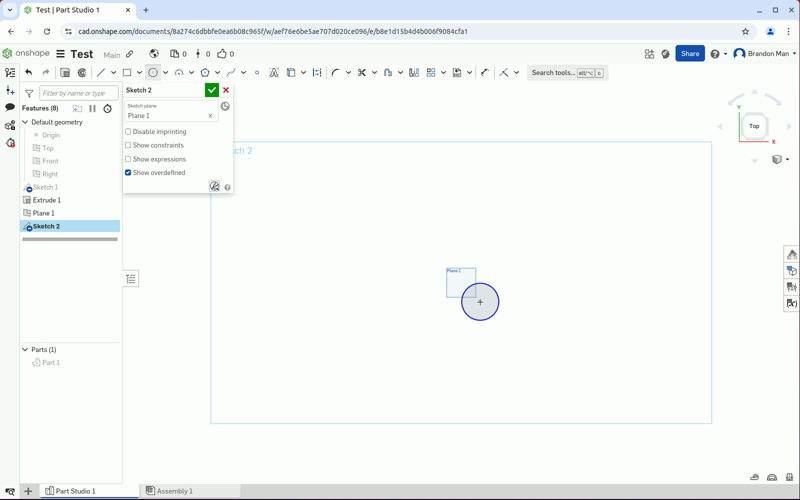
key_up(shift)
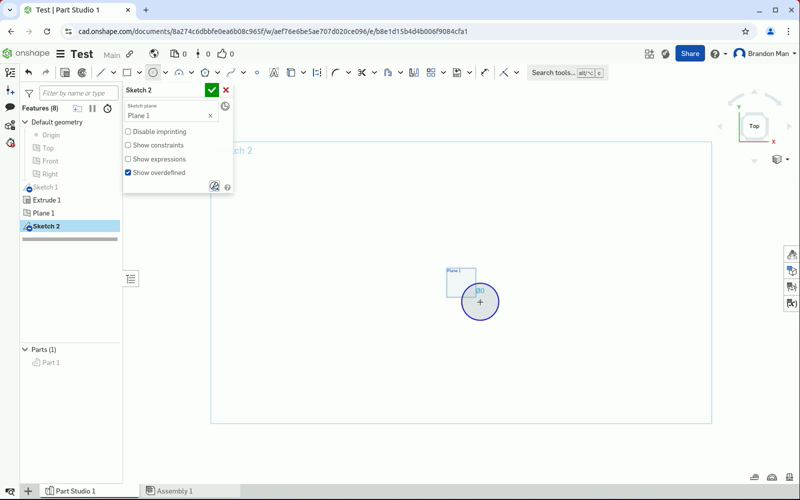
mouse_move(489, 301)
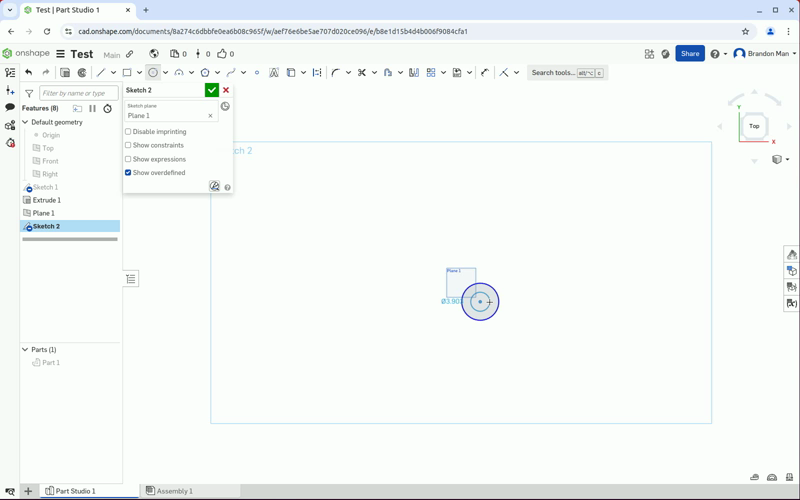
click(489, 301)
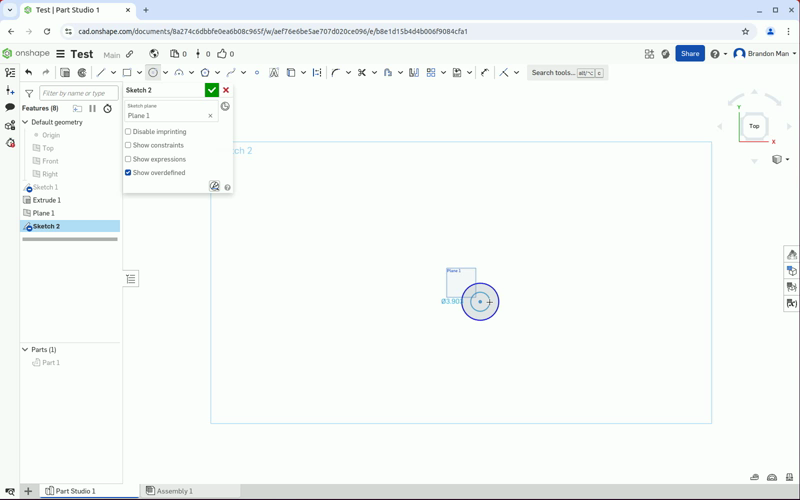
key(esc)
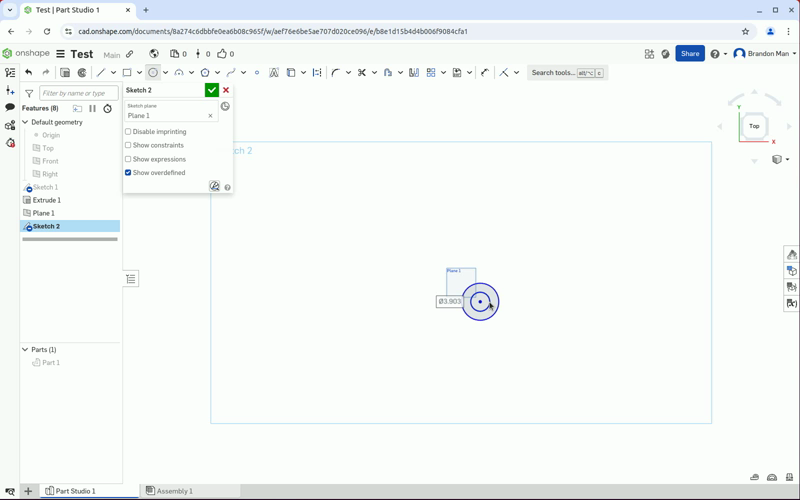
mouse_move(493, 302)
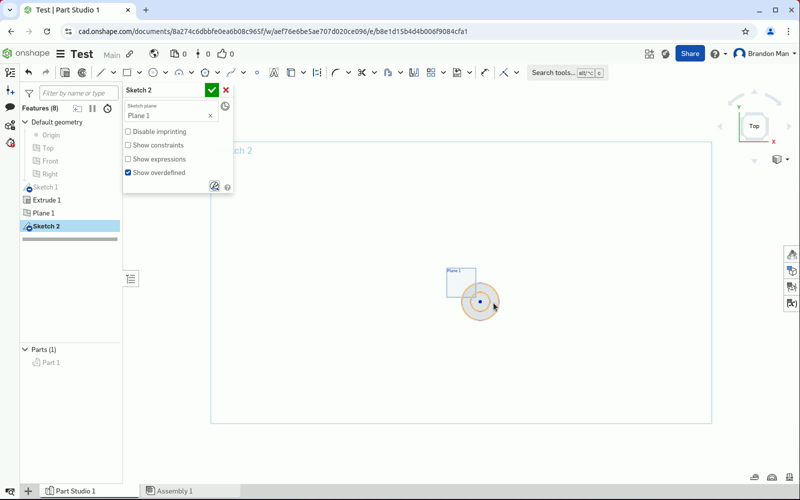
scroll(6)
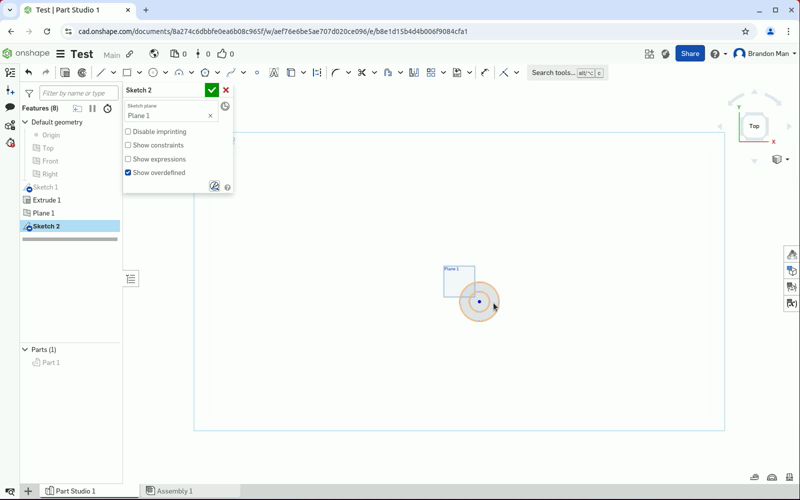
scroll(6)
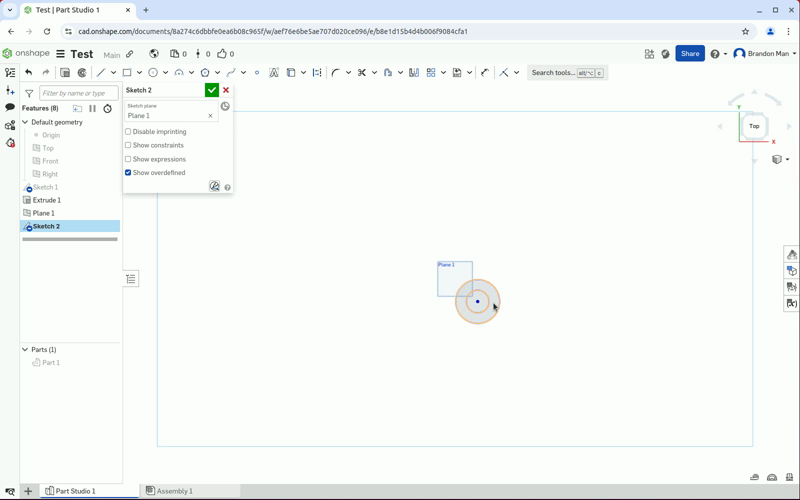
scroll(6)
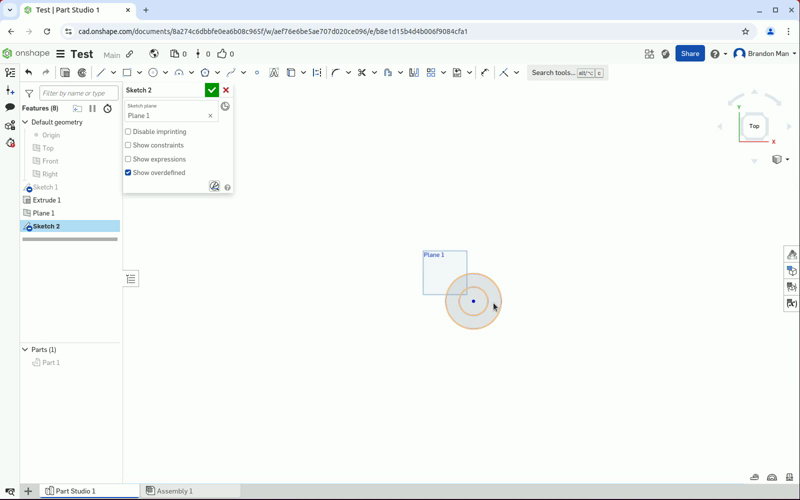
scroll(6)
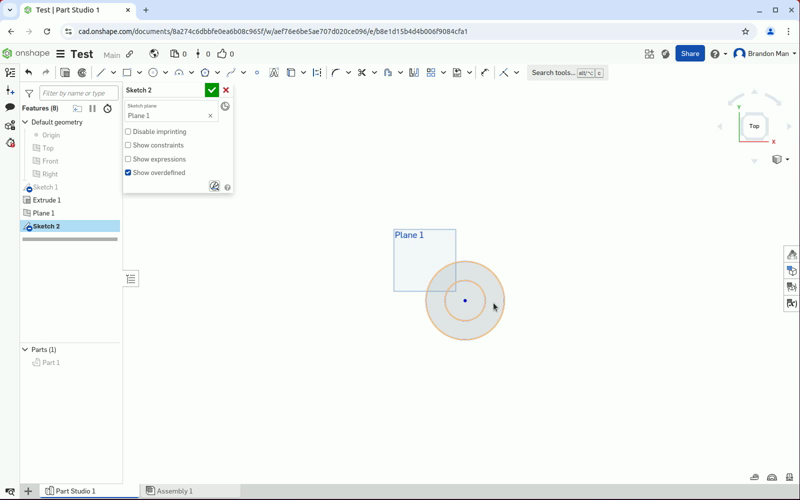
scroll(6)
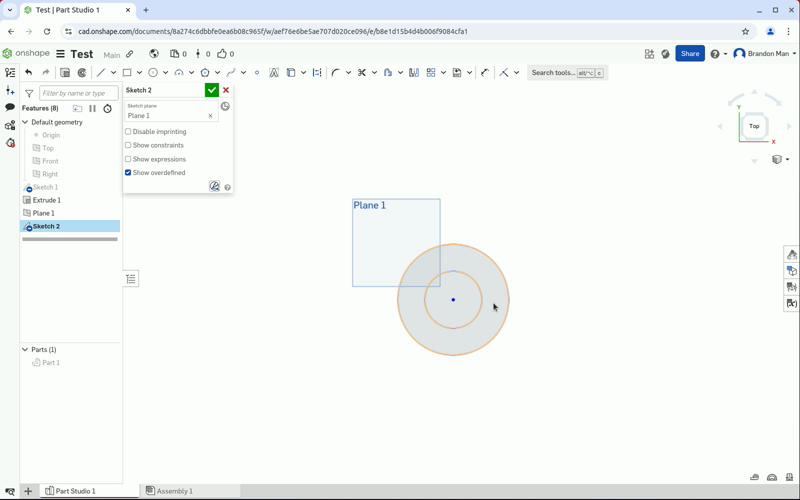
scroll(6)
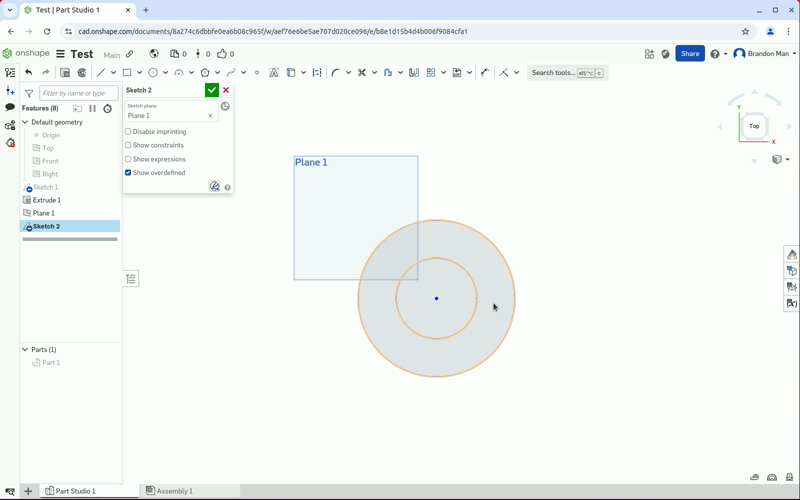
scroll(6)
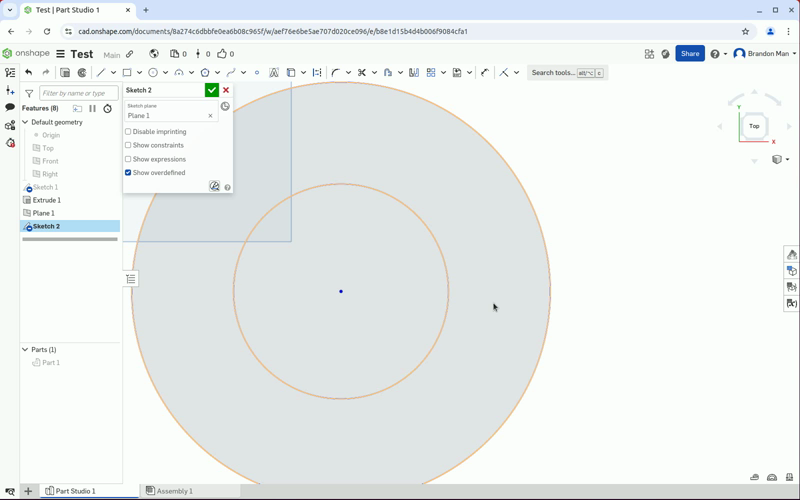
click(493, 302)
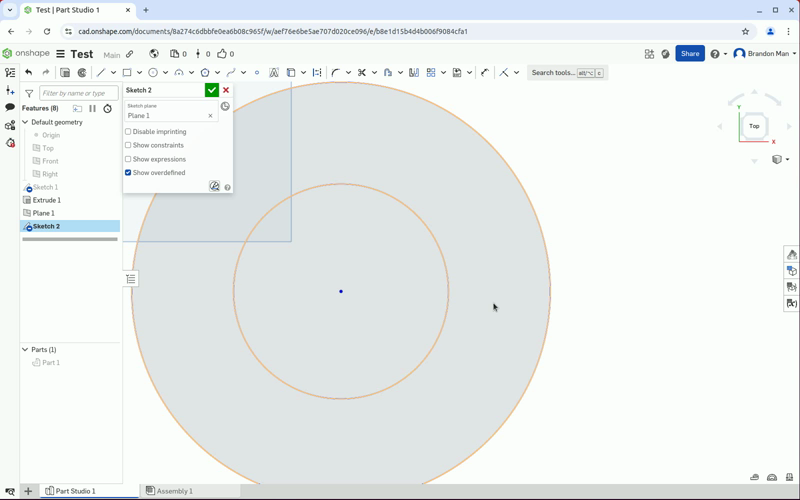
scroll(-6)
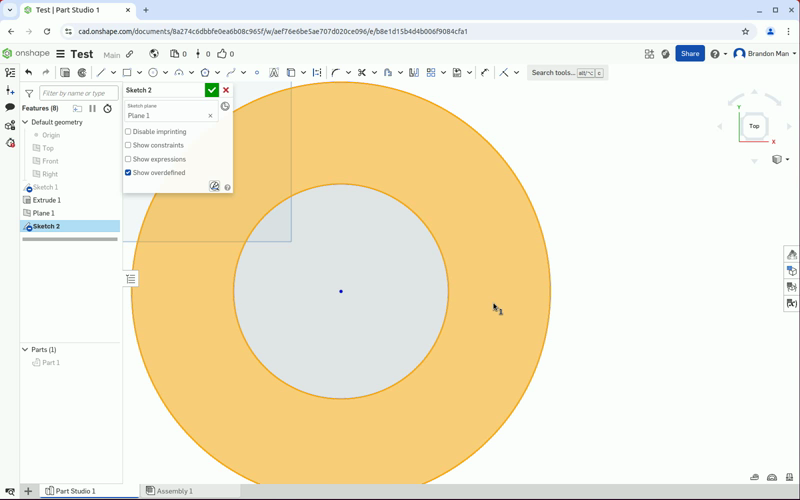
scroll(-6)
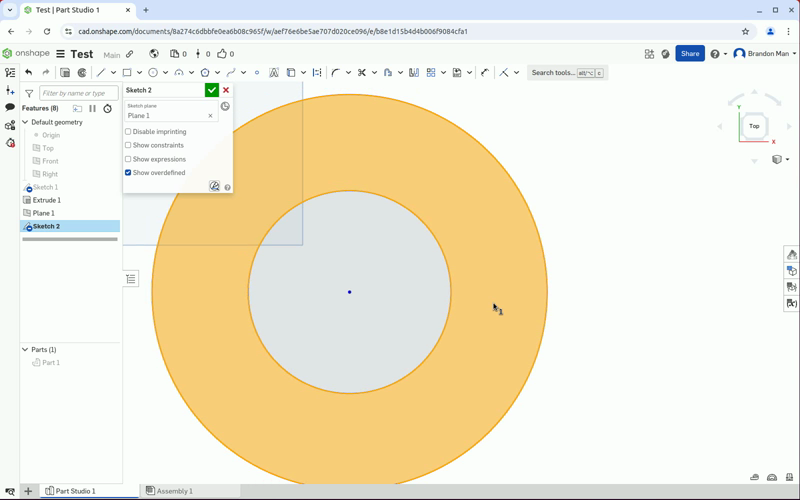
scroll(-6)
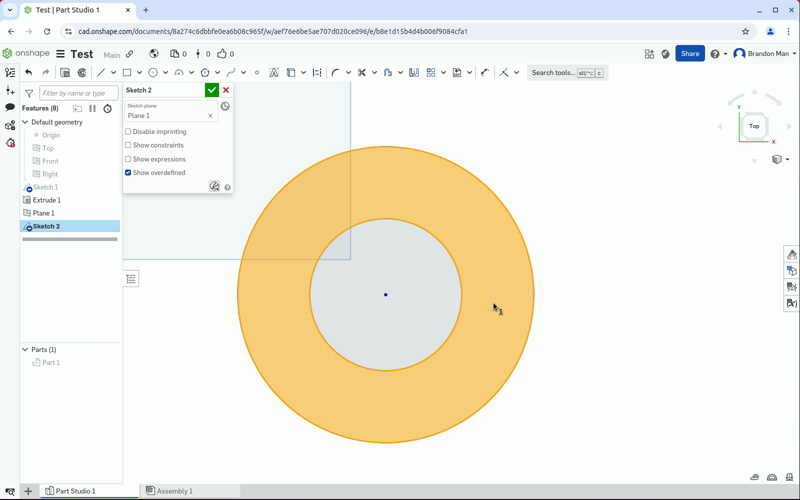
scroll(-6)
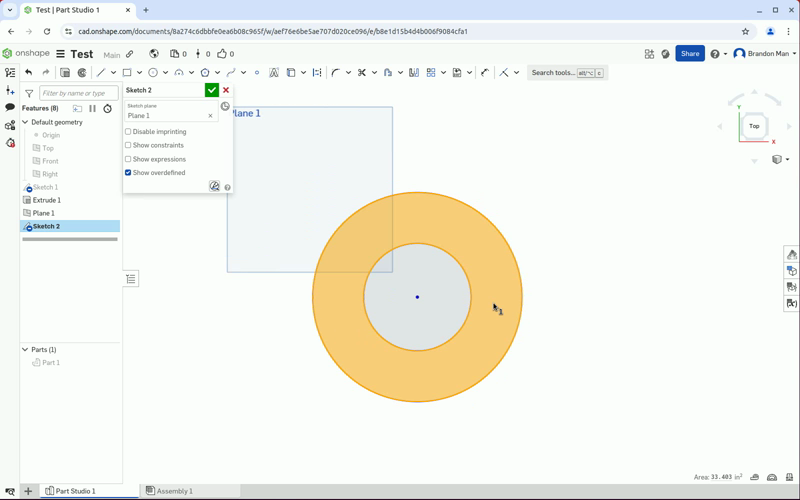
scroll(-6)
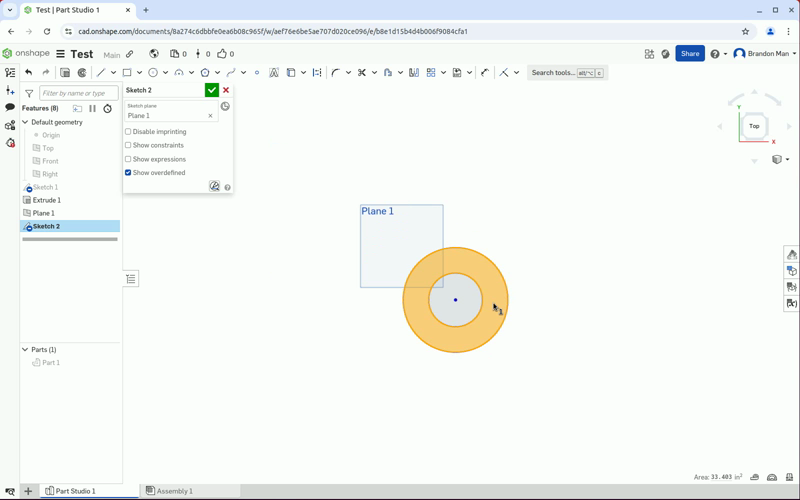
scroll(-6)
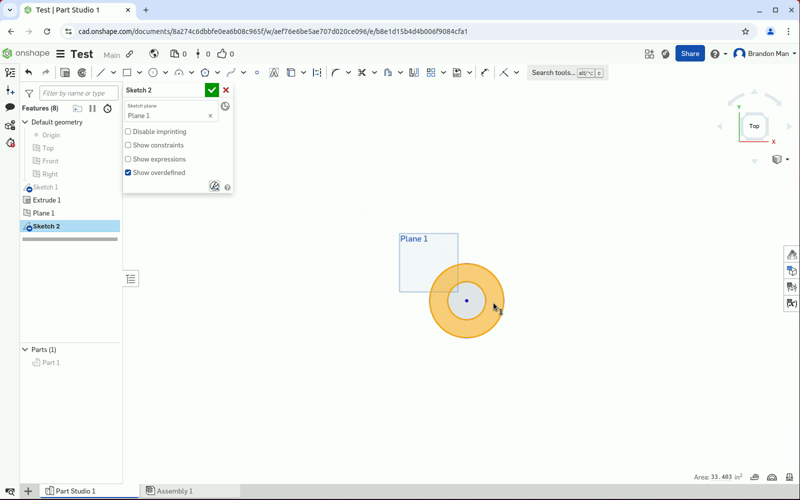
scroll(-6)
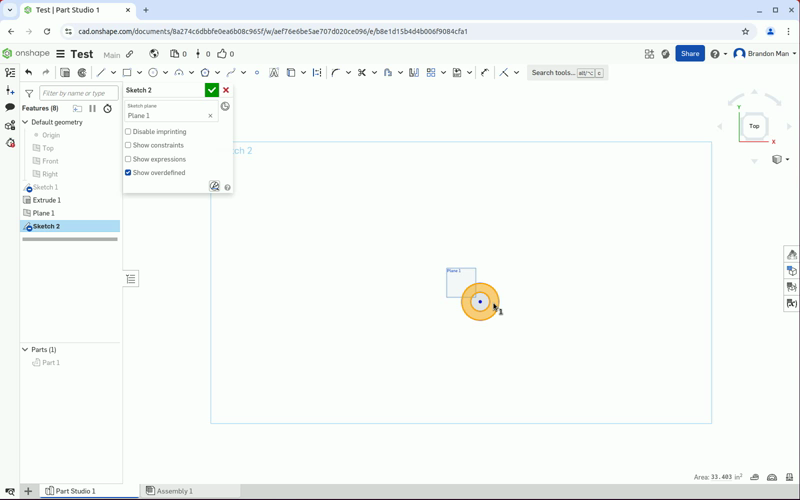
mouse_move(73, 352)
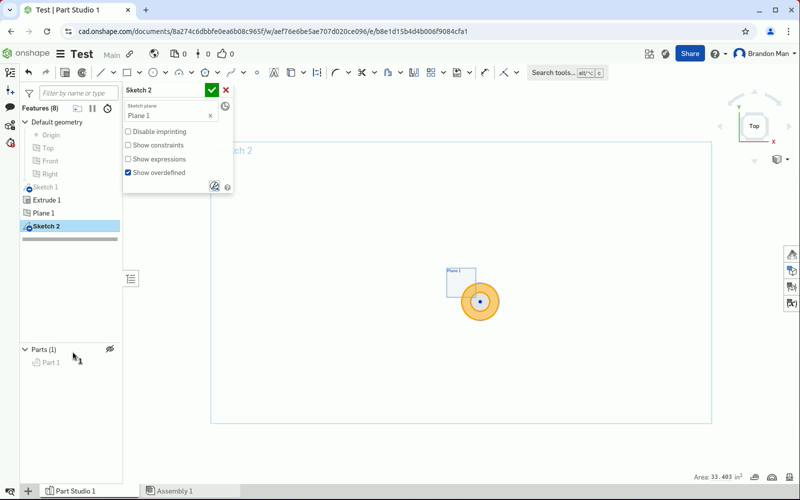
key(shift+y)
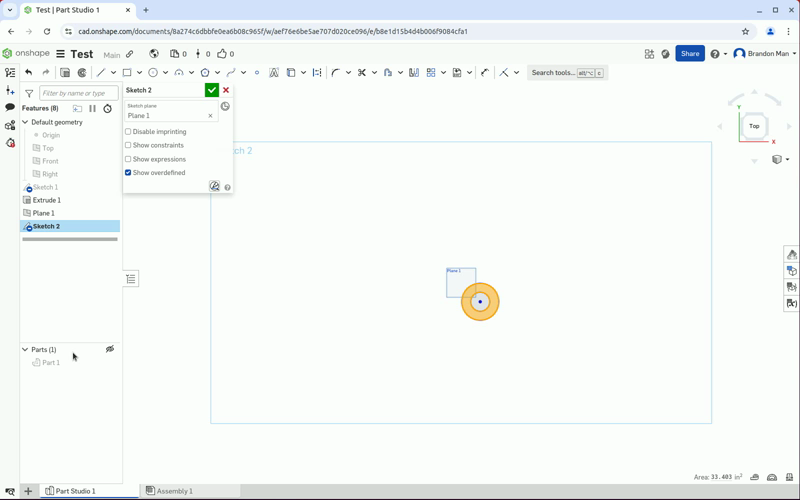
key(shift+e)
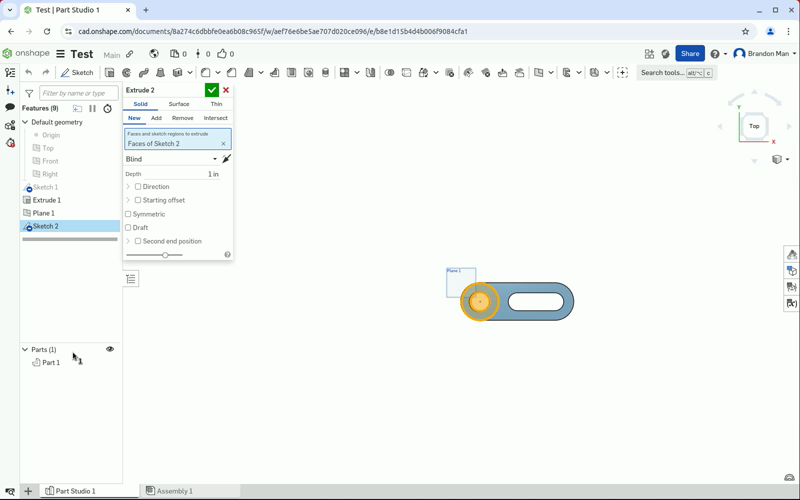
mouse_move(143, 106)
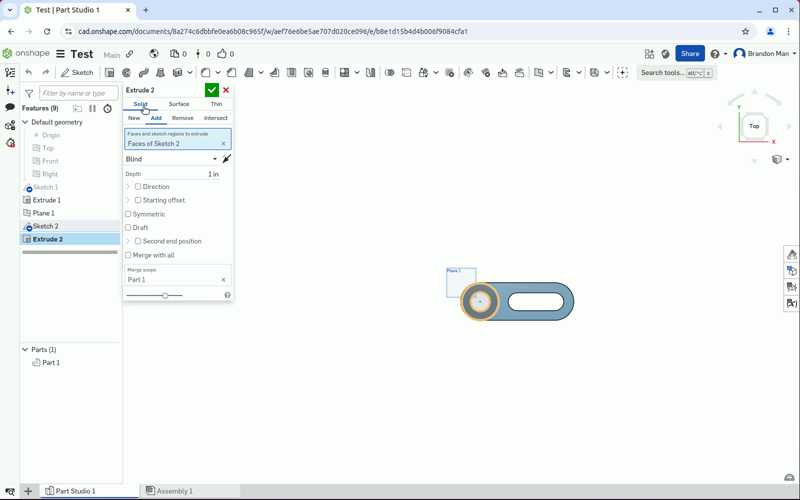
click(143, 106)
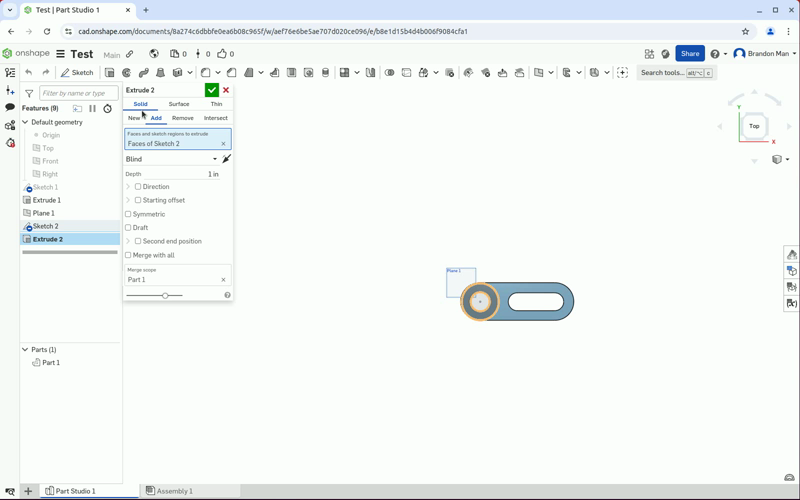
mouse_move(137, 120)
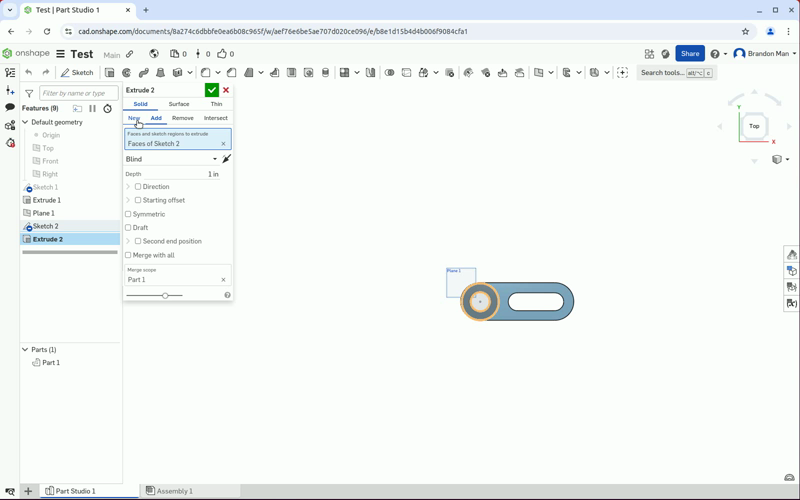
click(137, 120)
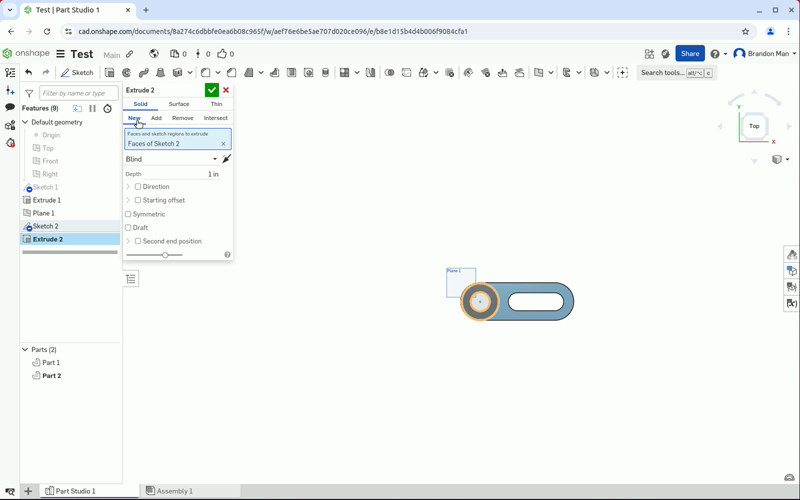
key(tab, 4)
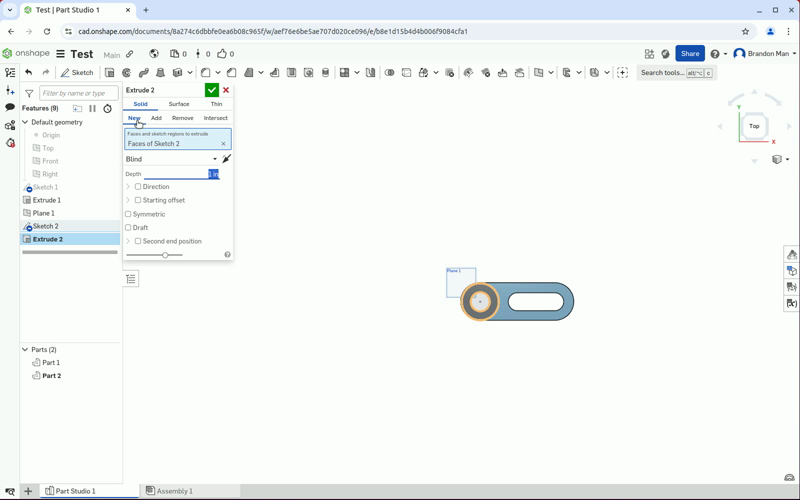
text(7.703)
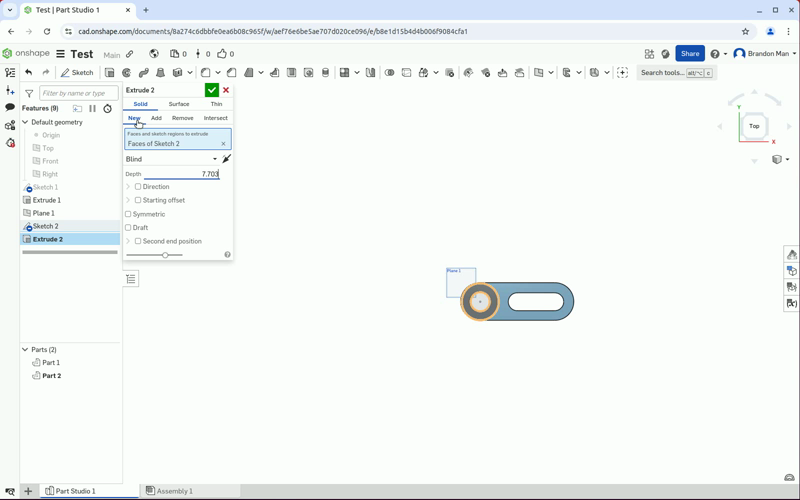
key(enter)
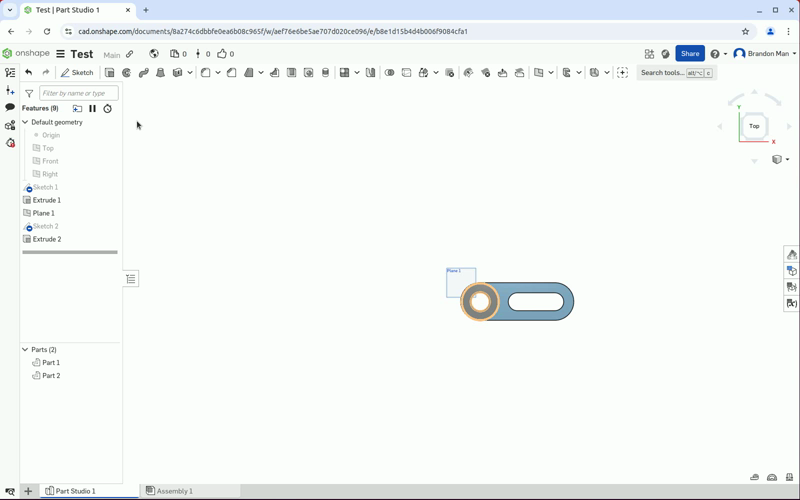
key(shift+h)
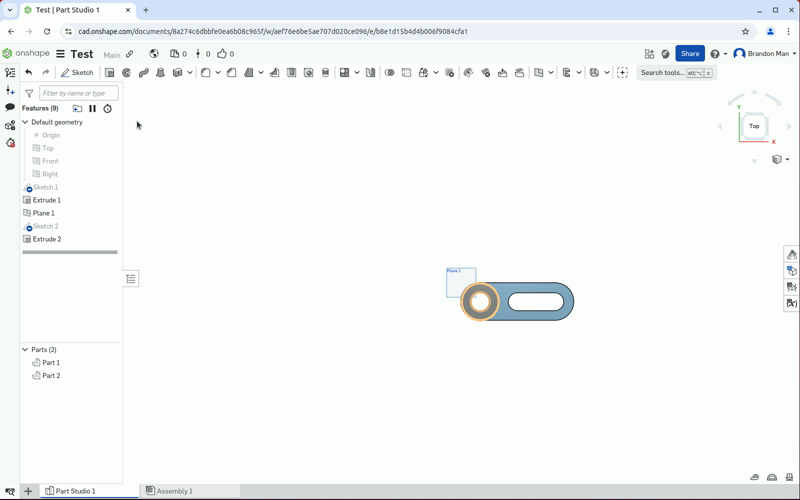
key(shift+h)
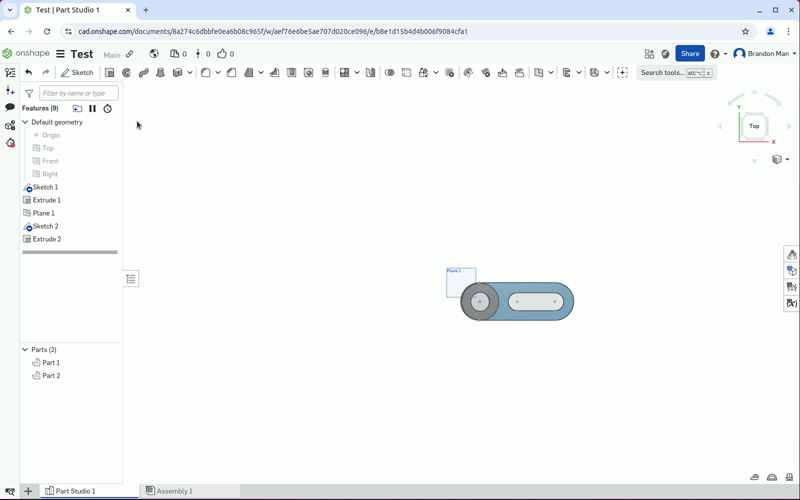
key(shift+7)
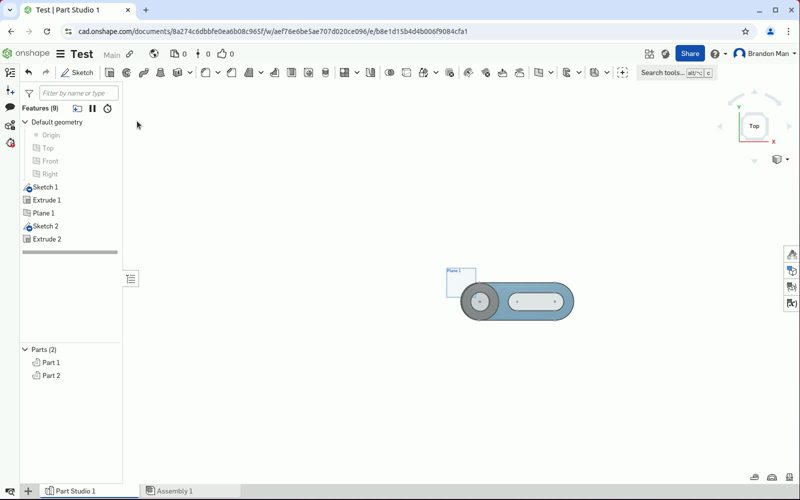
key(up, 3)
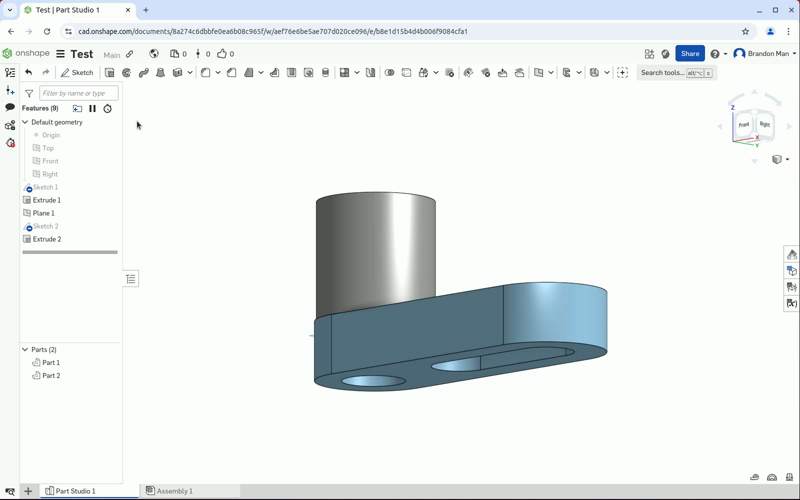
key(left, 3)
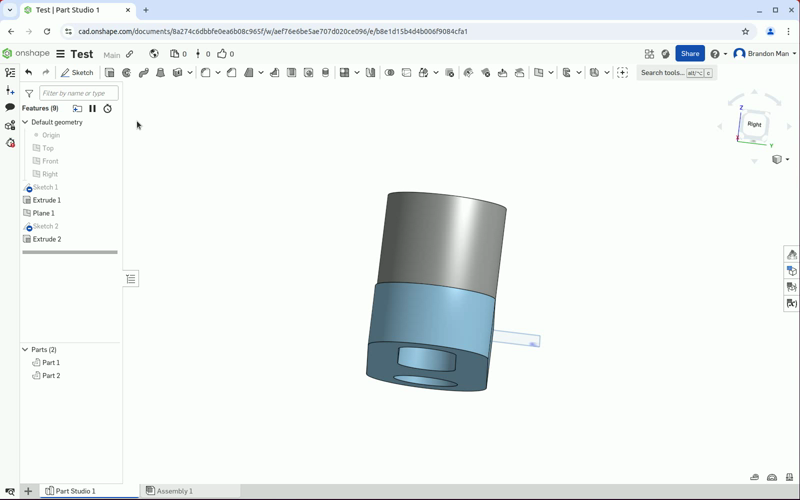
key(right, 3)
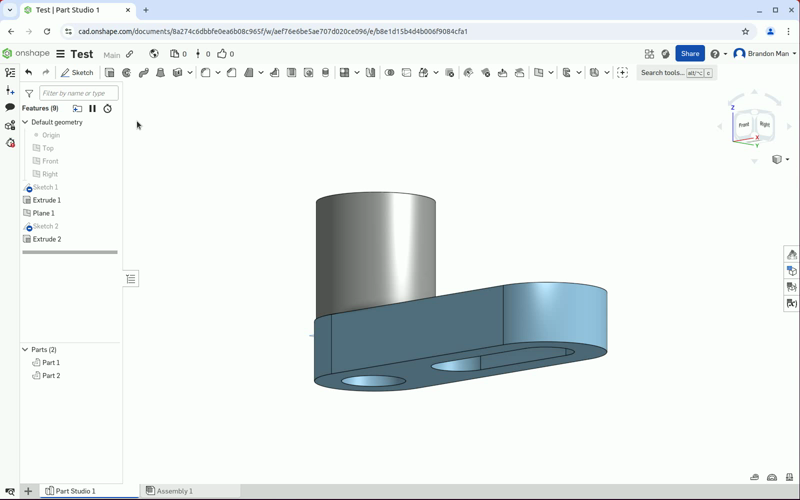
key(down, 3)
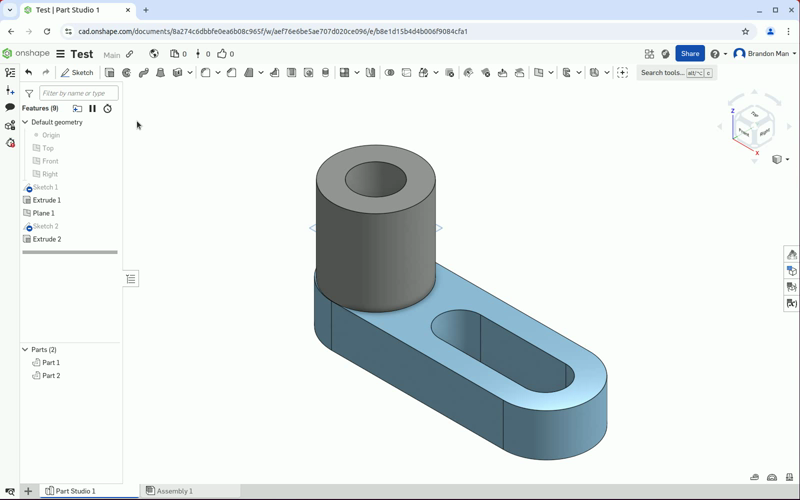
mouse_move(73, 189)
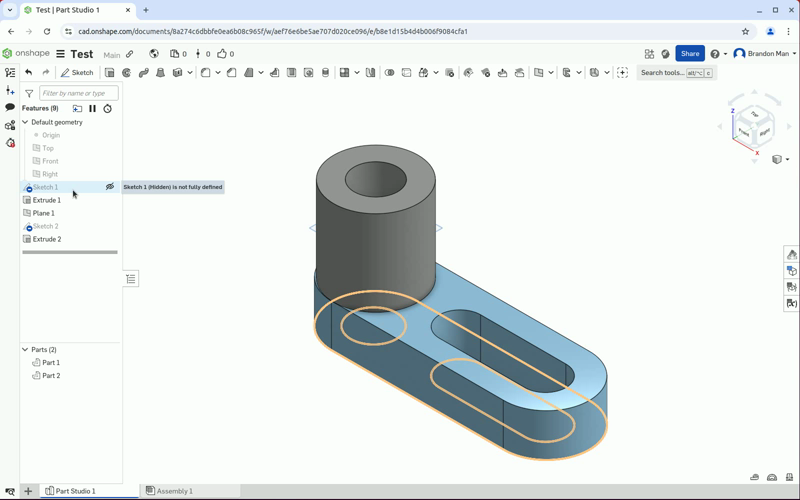
click(73, 189)